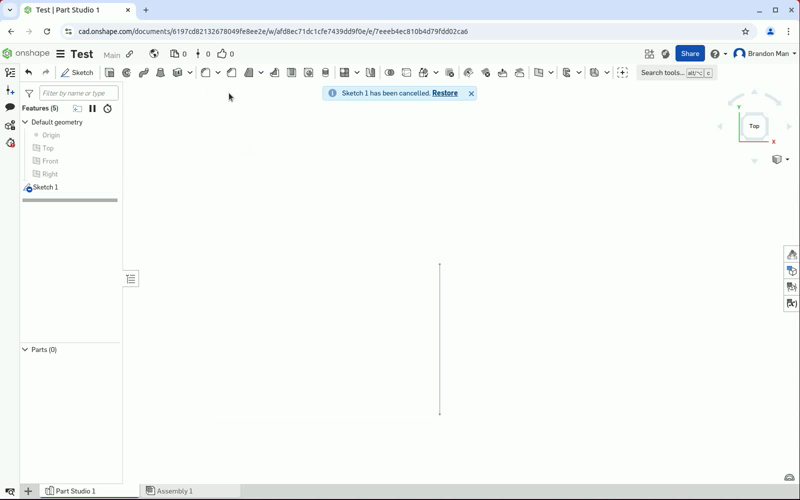
key(shift+h)
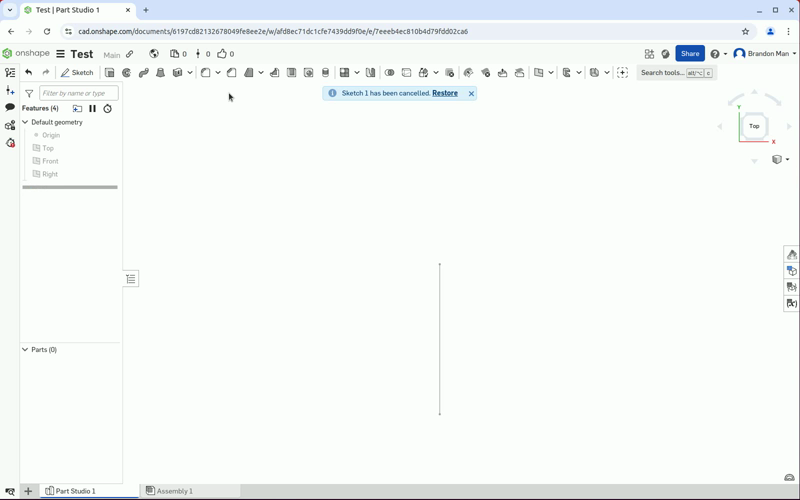
key(shift+s)
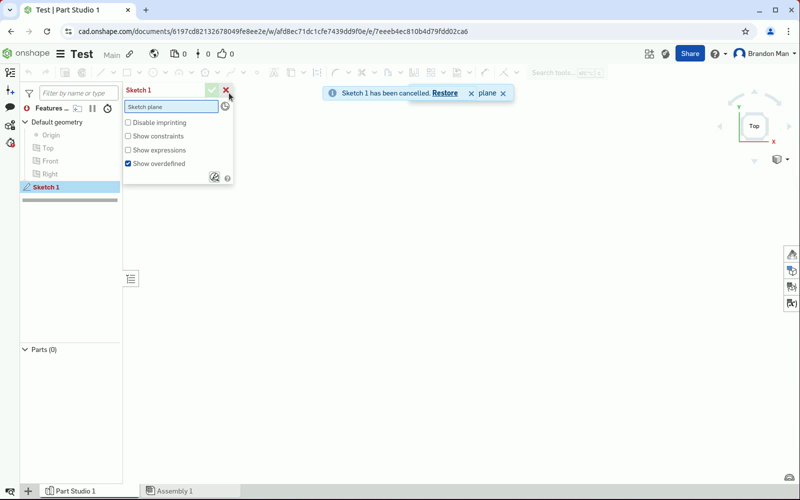
mouse_move(73, 150)
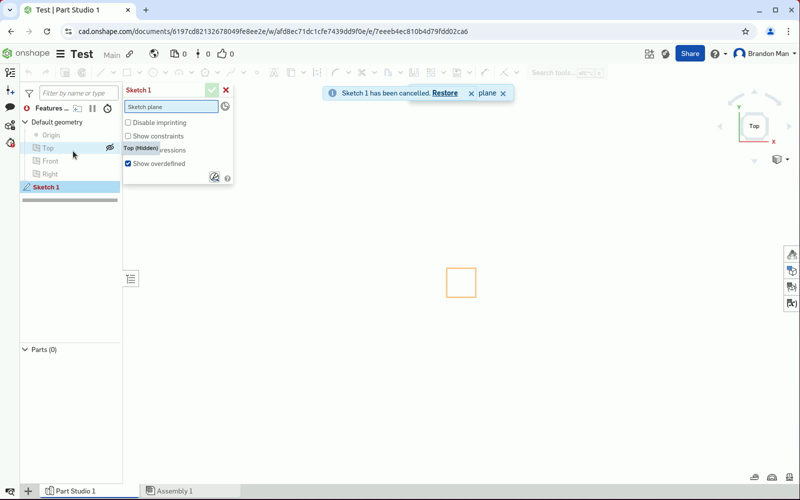
click(73, 150)
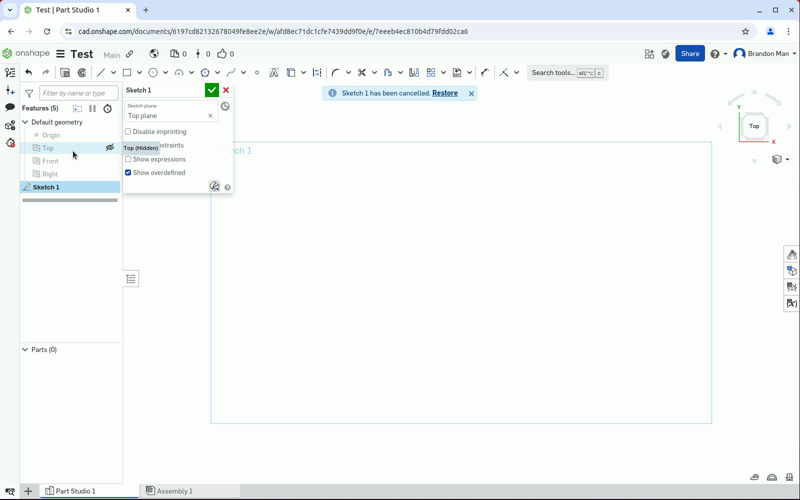
mouse_move(73, 352)
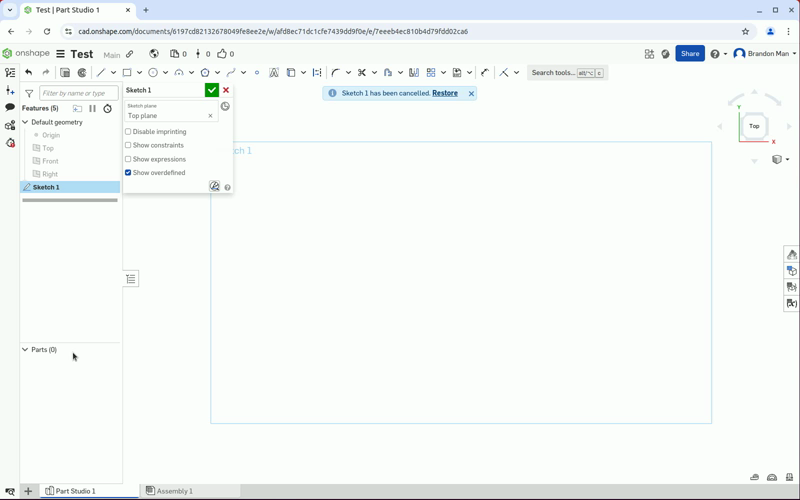
key(y)
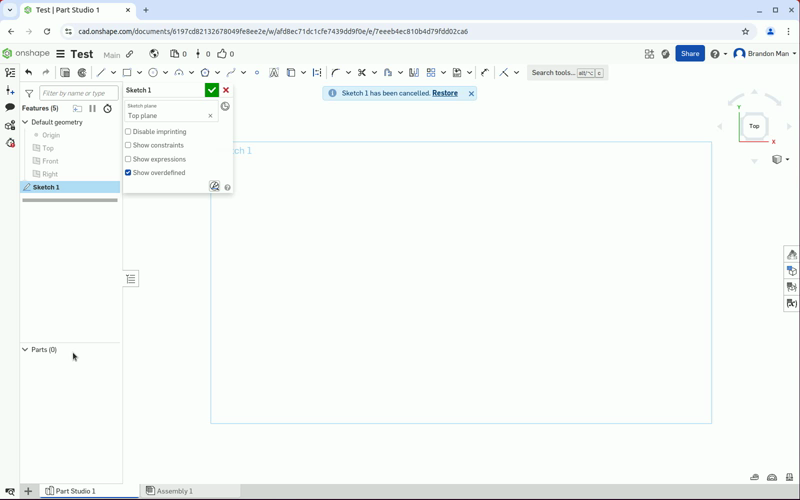
key(l)
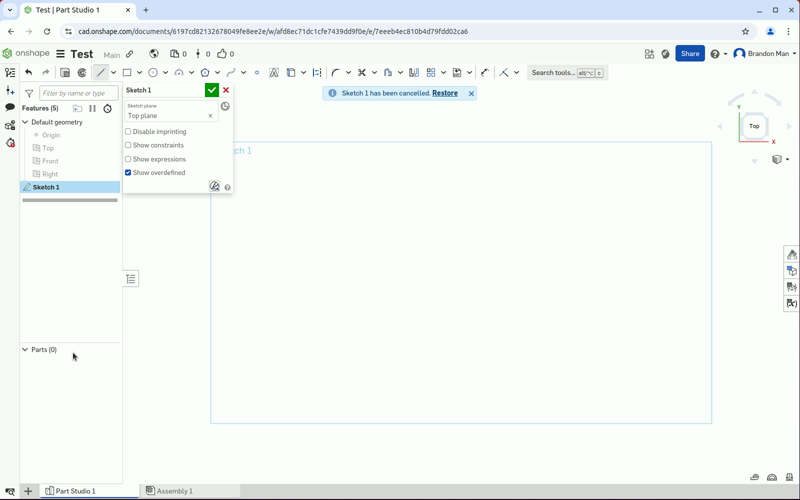
key_down(shift)
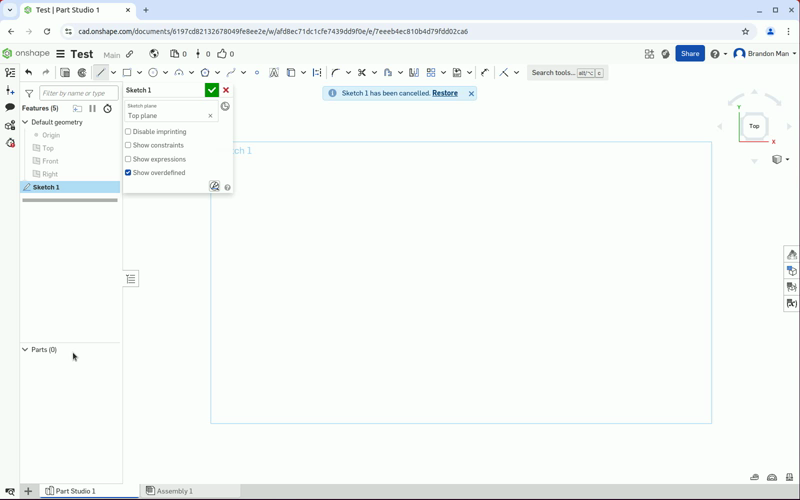
mouse_move(348, 339)
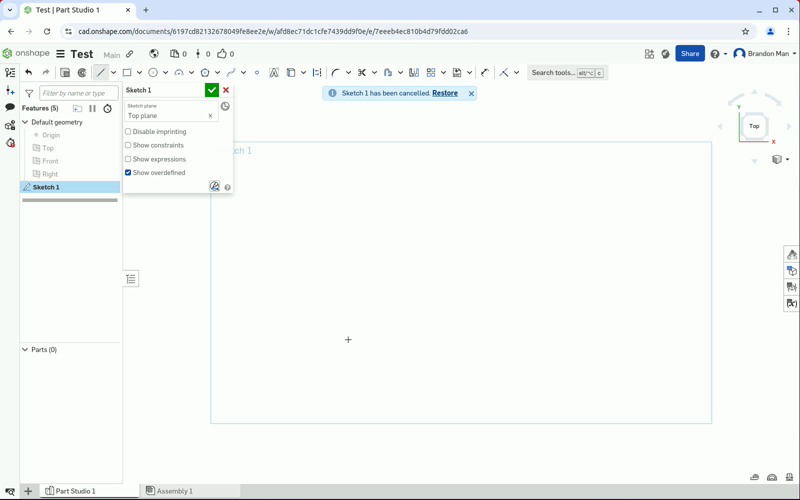
click(348, 339)
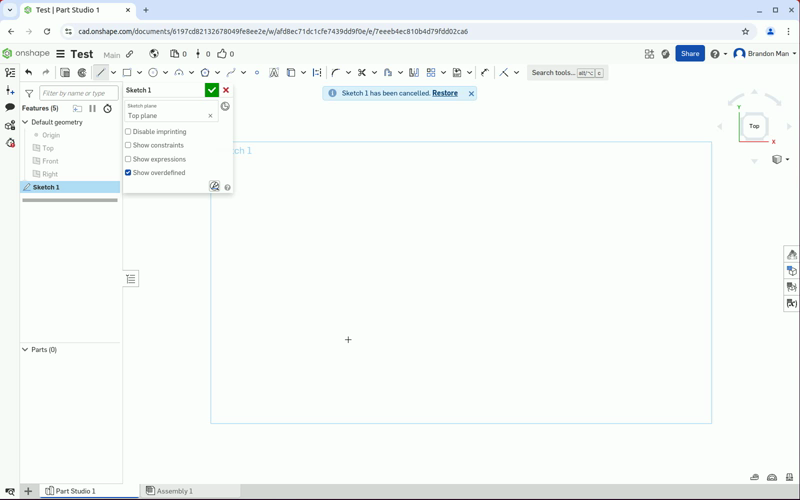
key_up(shift)
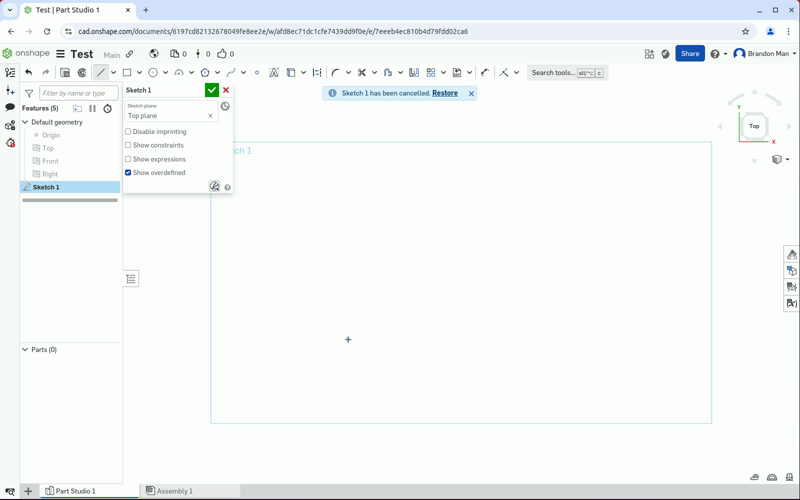
key_down(shift)
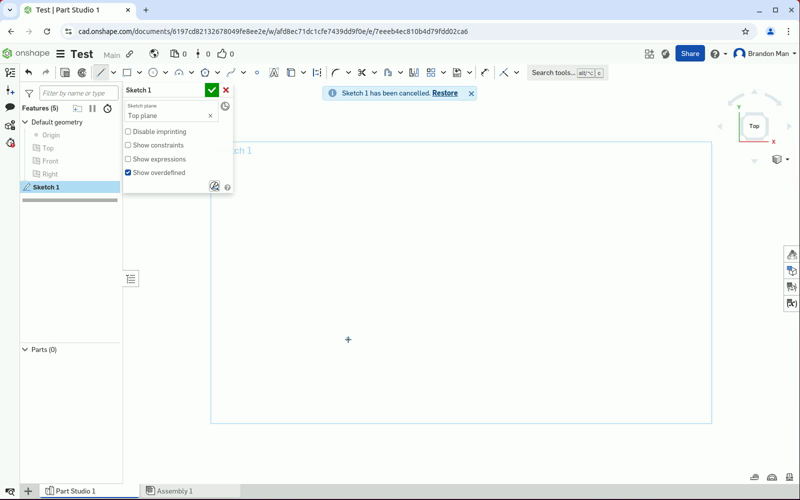
mouse_move(572, 339)
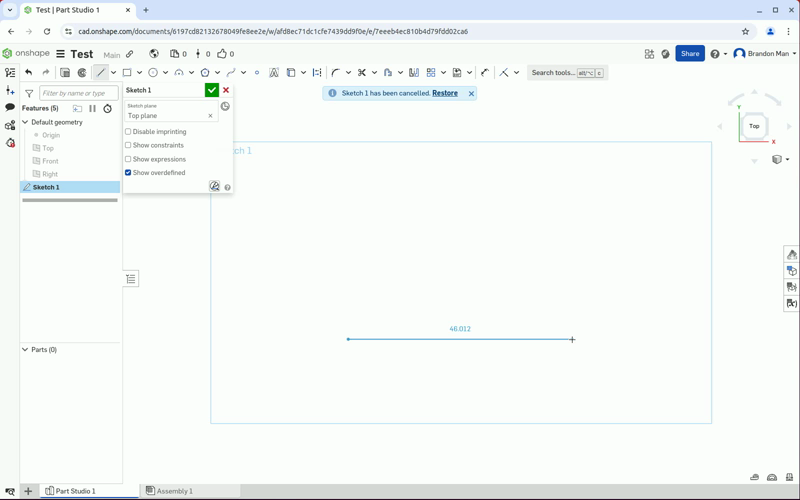
click(572, 339)
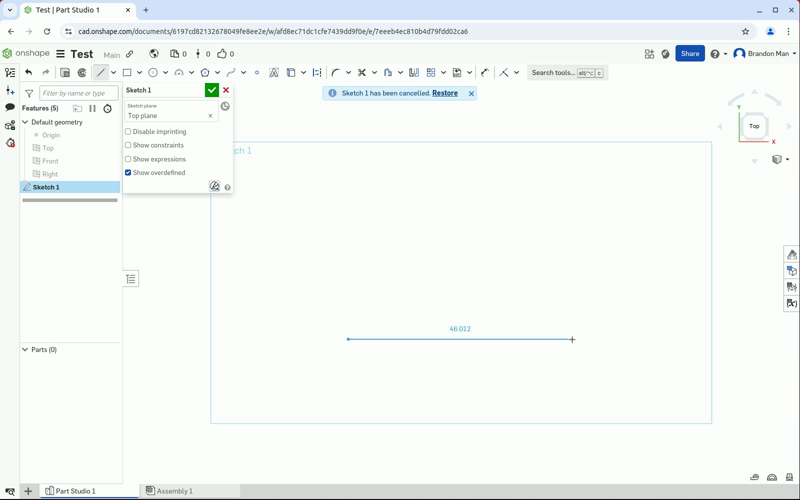
key_up(shift)
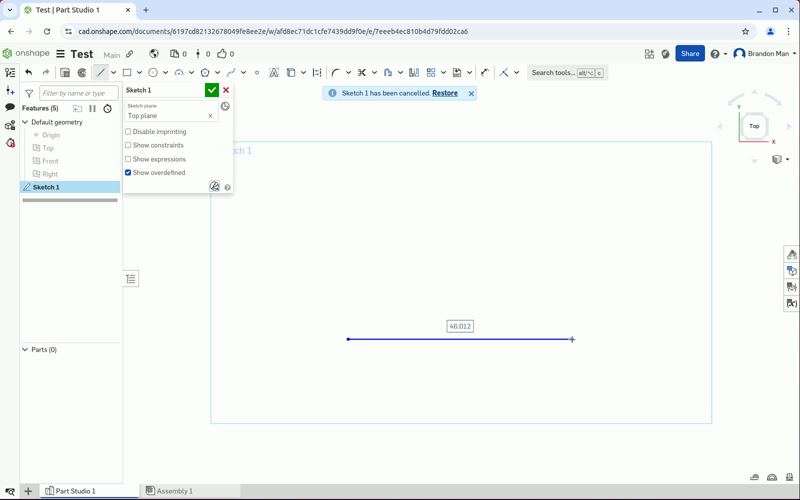
key_down(shift)
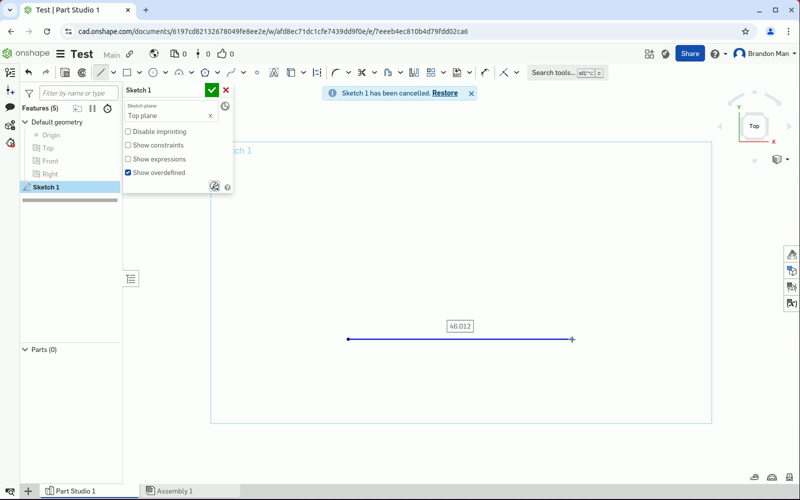
mouse_move(572, 226)
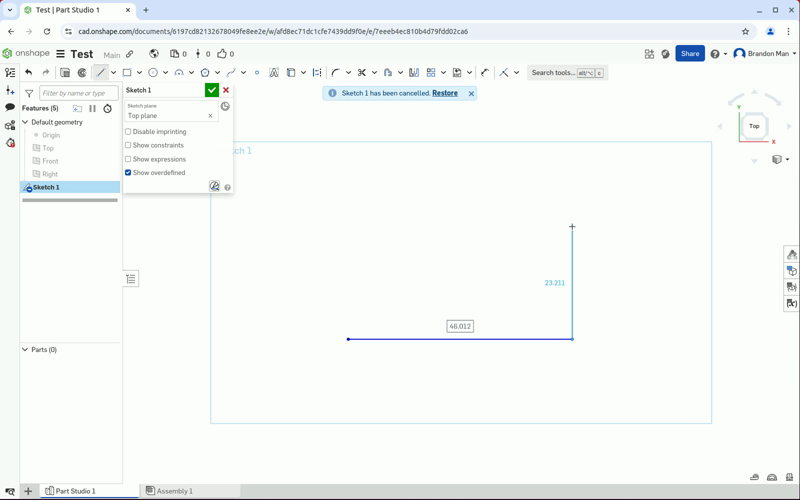
click(572, 226)
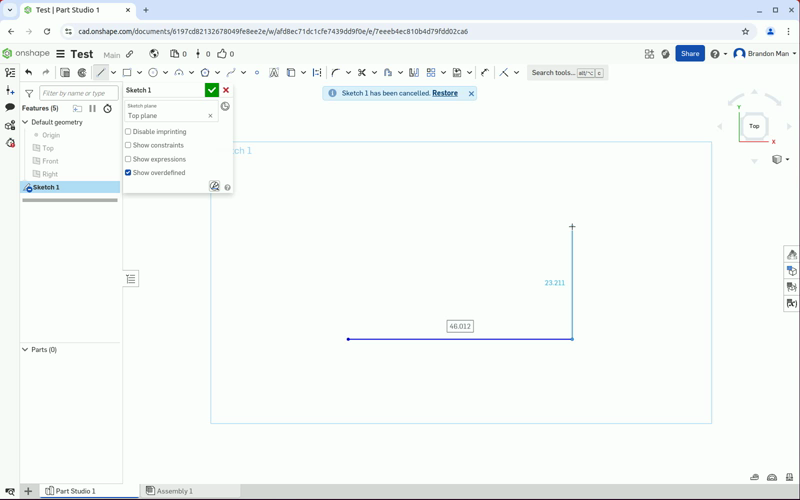
key_up(shift)
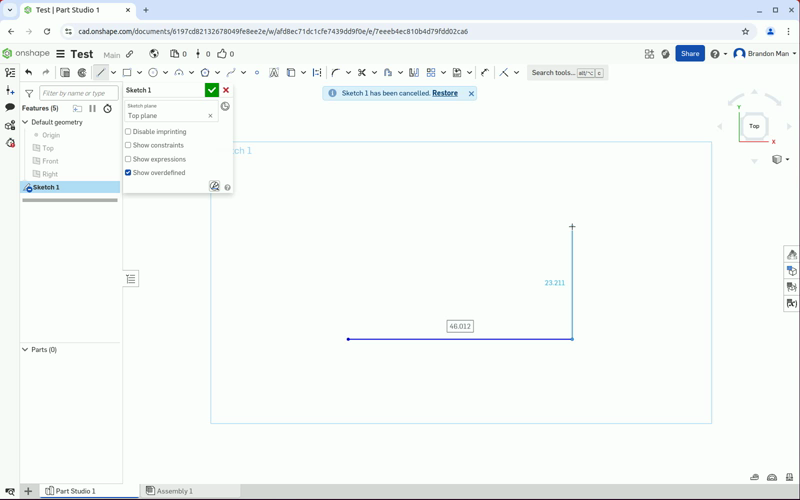
key_down(shift)
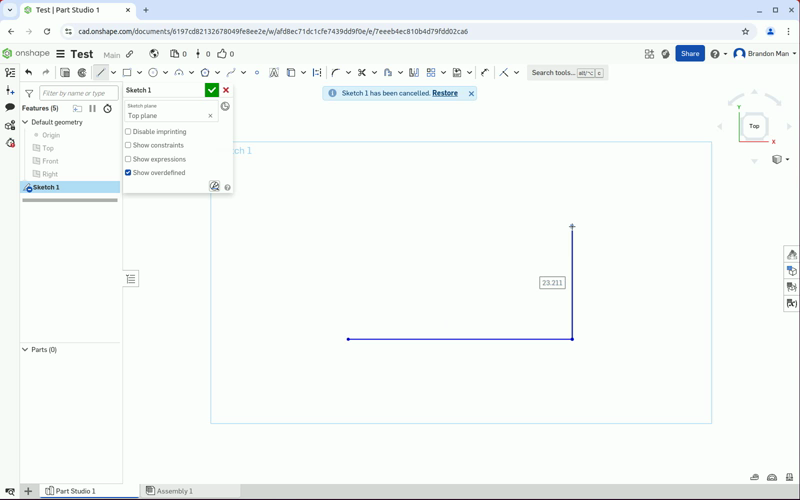
mouse_move(348, 226)
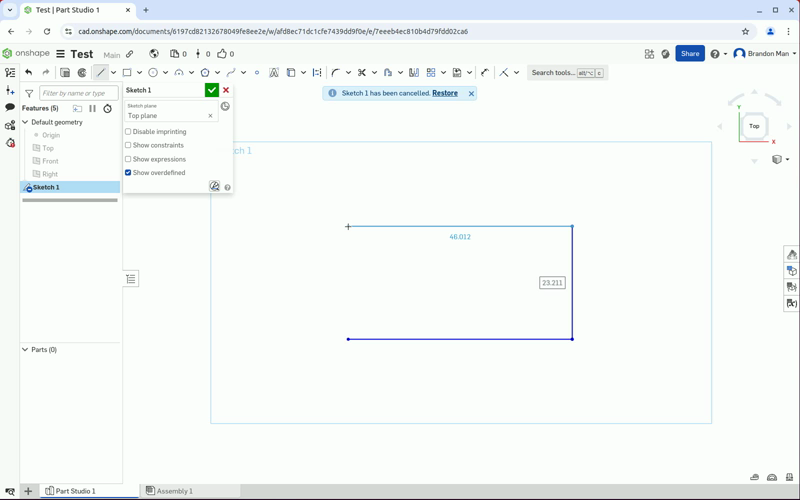
click(348, 226)
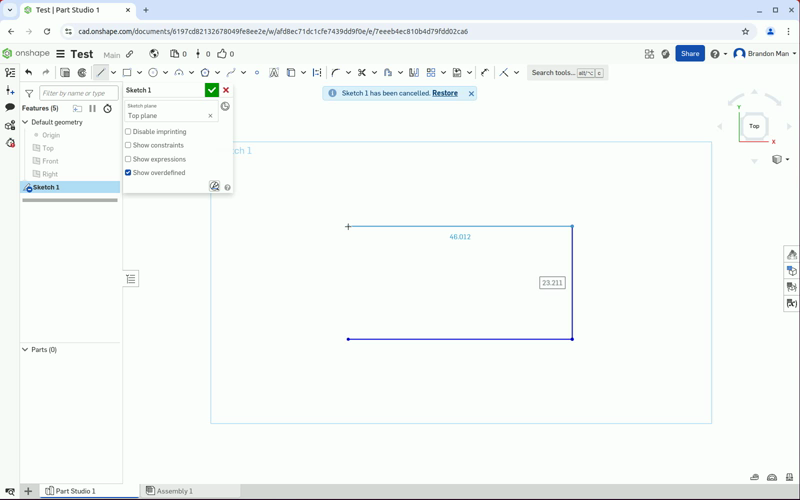
key_up(shift)
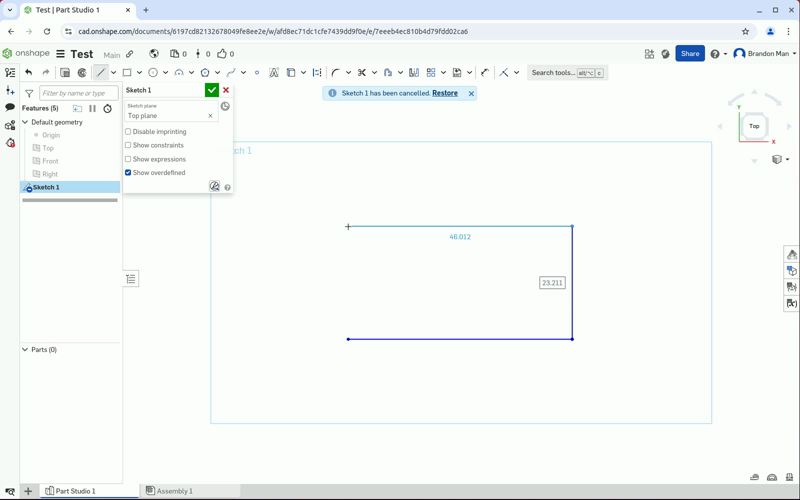
key_down(shift)
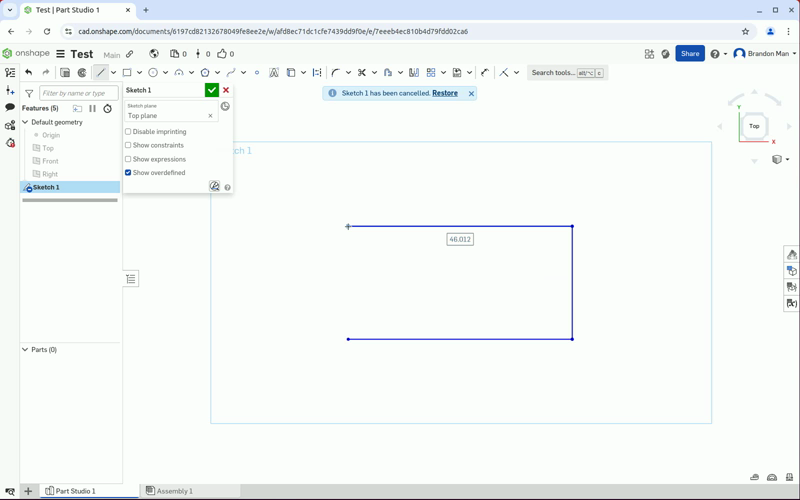
mouse_move(348, 339)
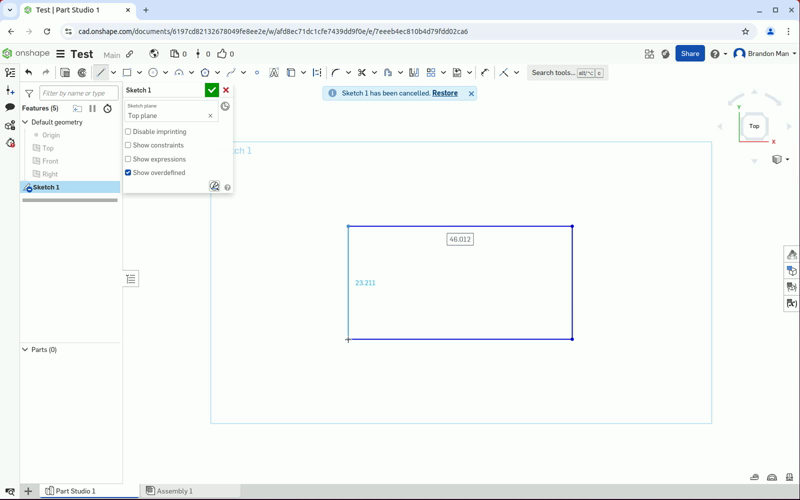
key_up(shift)
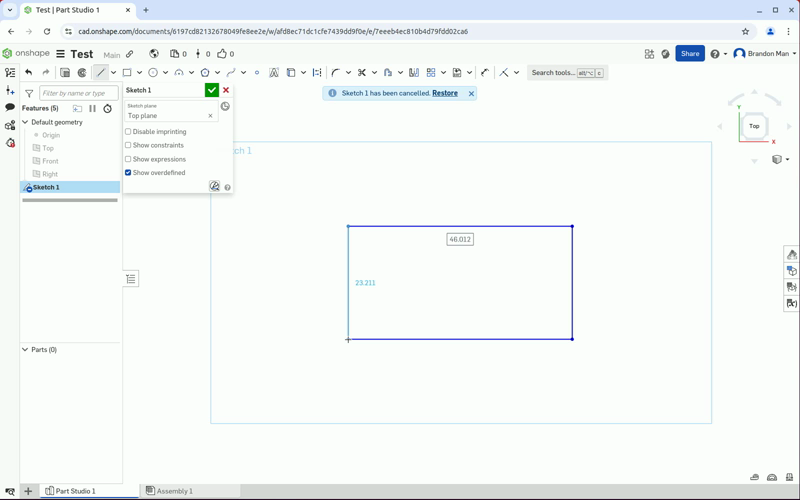
click(348, 339)
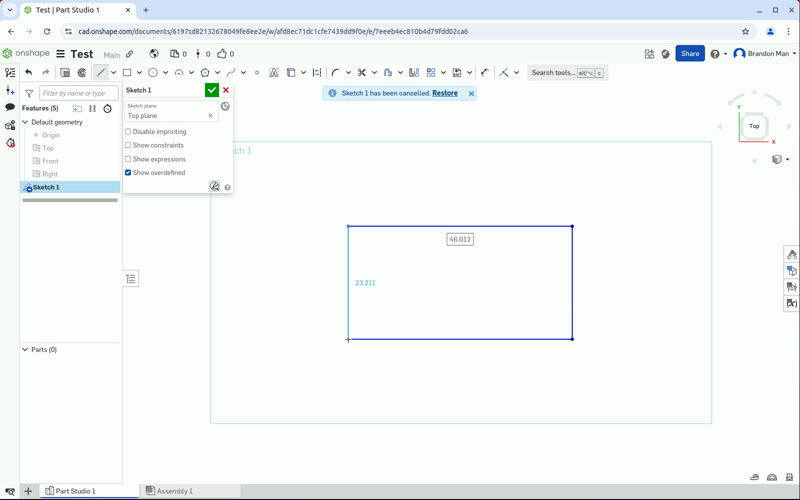
key(esc)
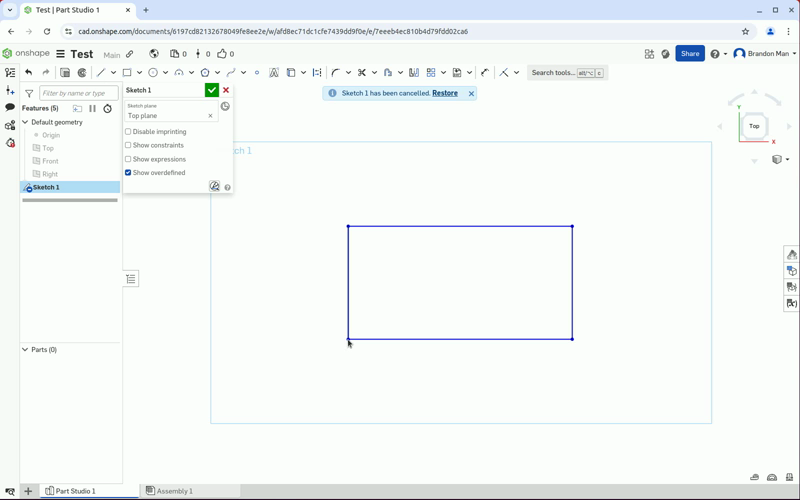
mouse_move(399, 252)
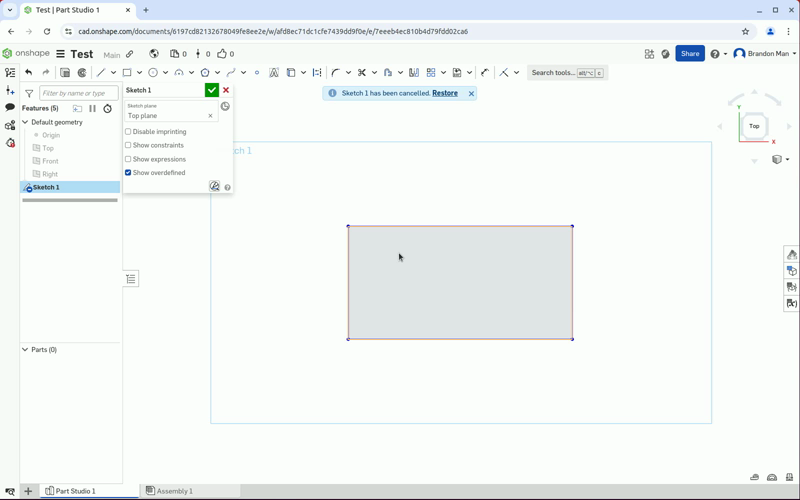
click(399, 252)
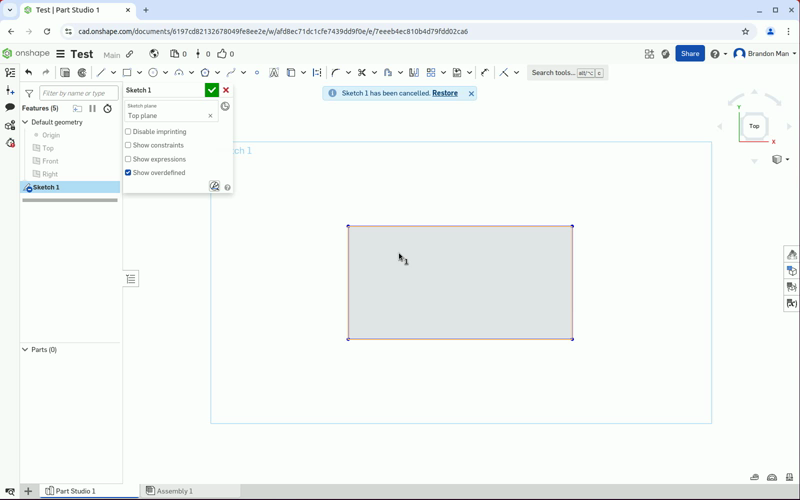
mouse_move(73, 352)
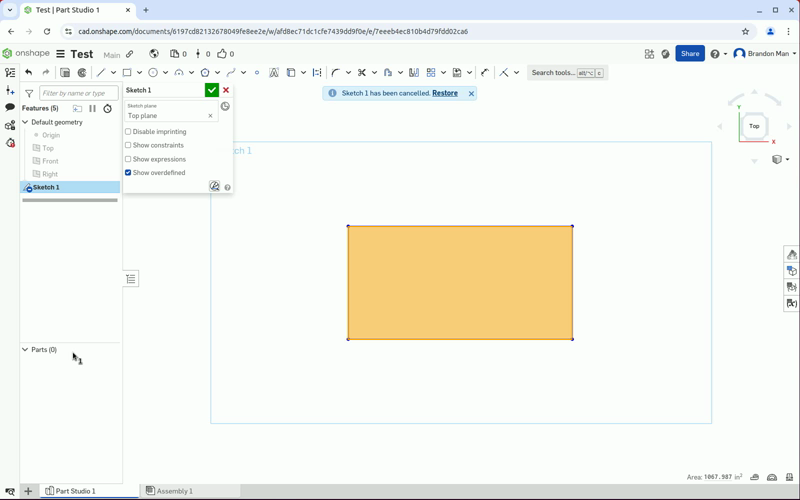
key(shift+y)
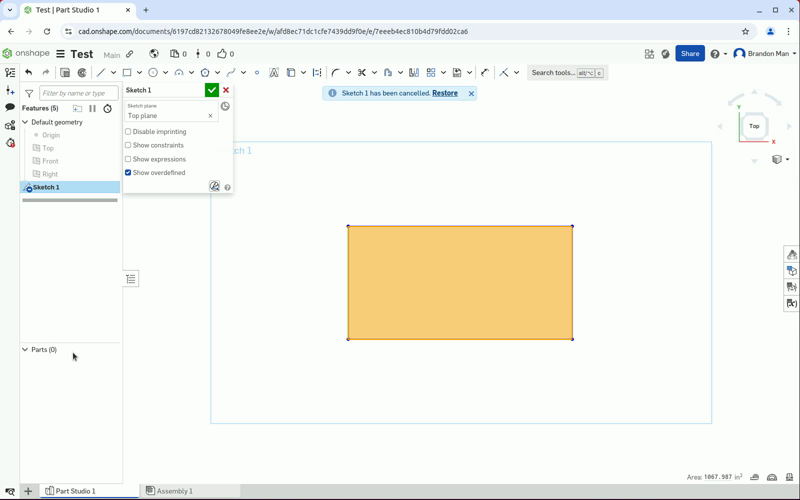
key(shift+e)
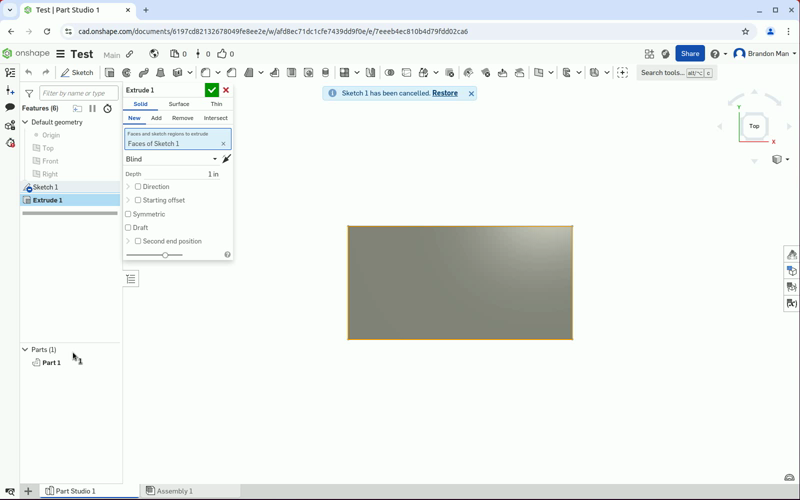
mouse_move(143, 106)
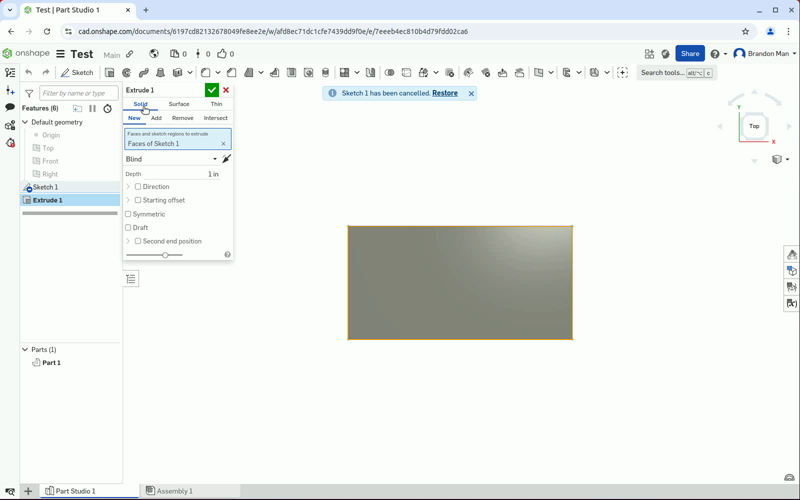
click(143, 106)
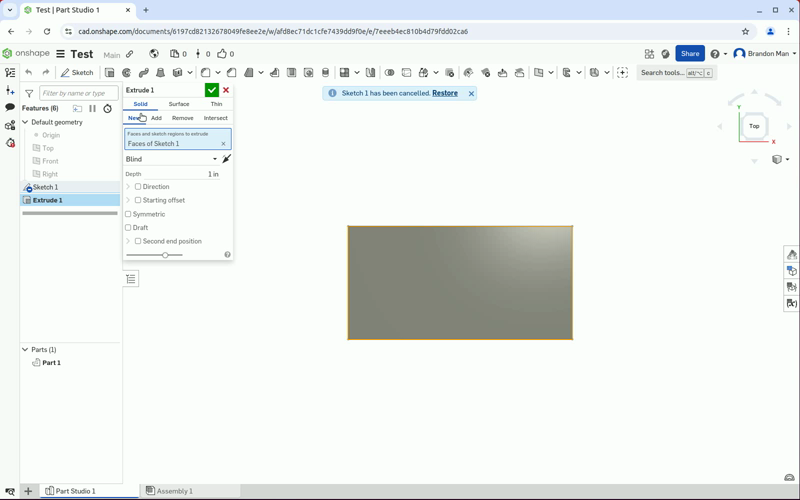
mouse_move(137, 120)
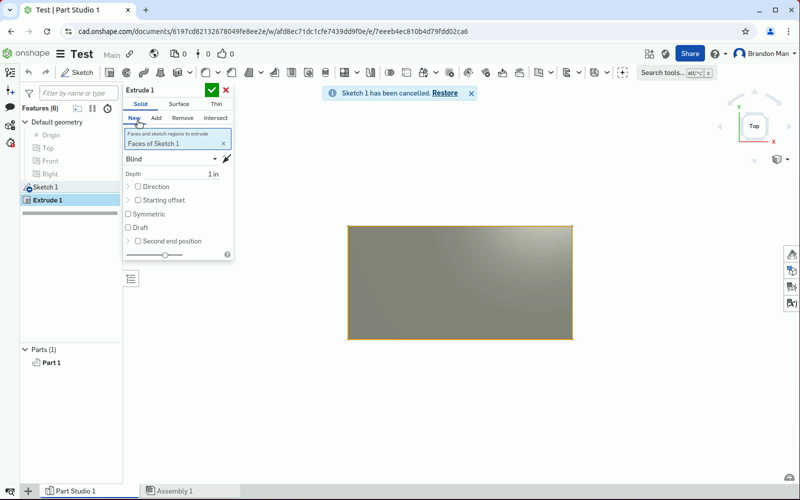
click(137, 120)
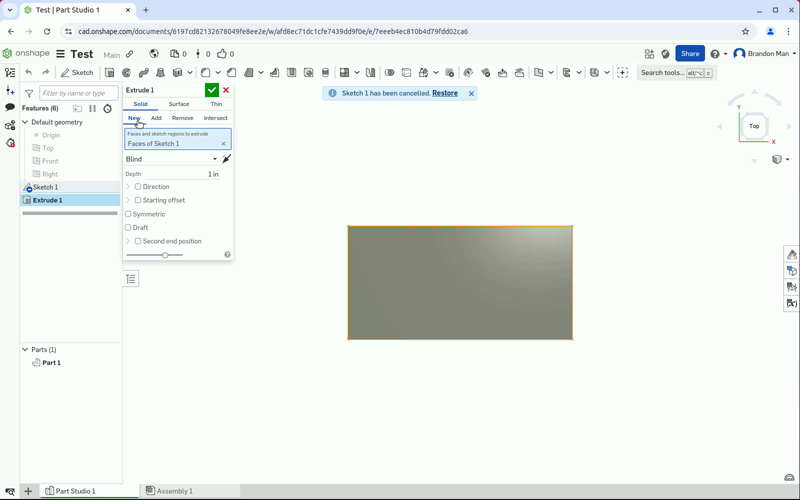
key(tab, 4)
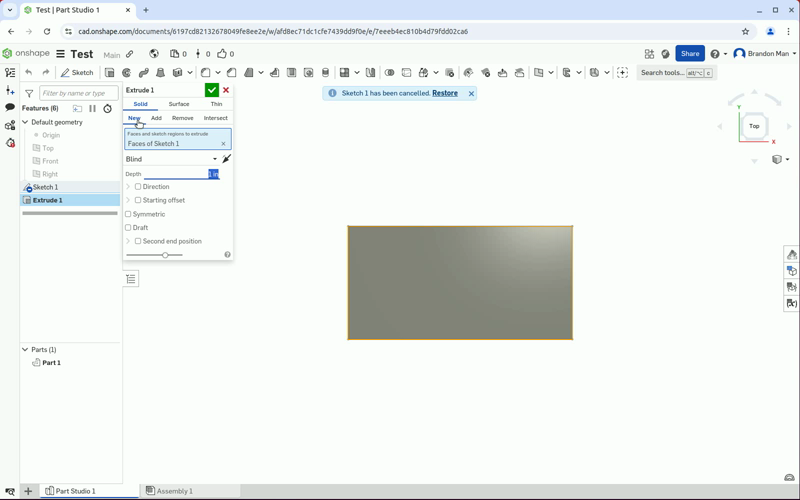
text(0.241)
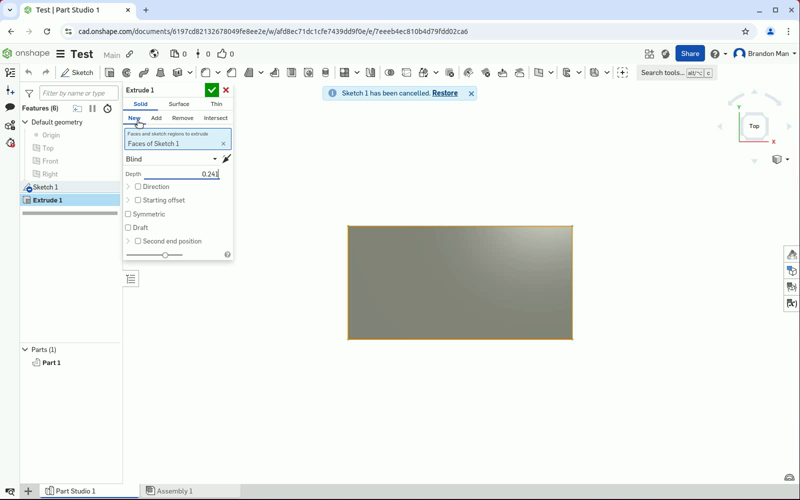
key(enter)
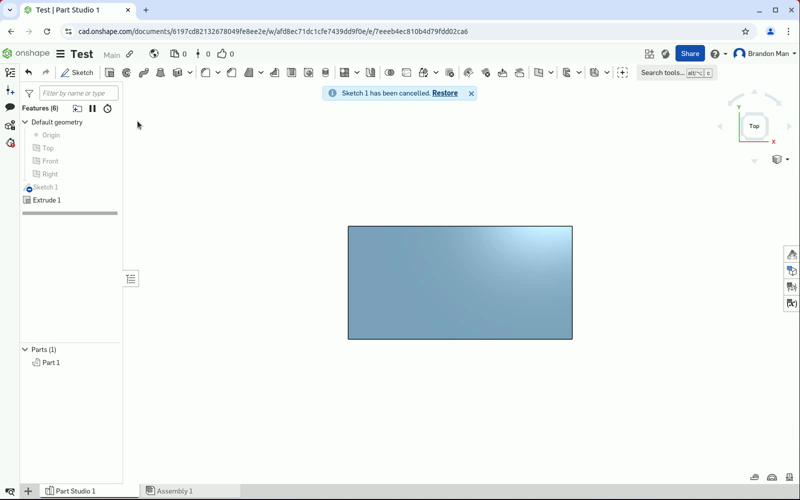
key(shift+h)
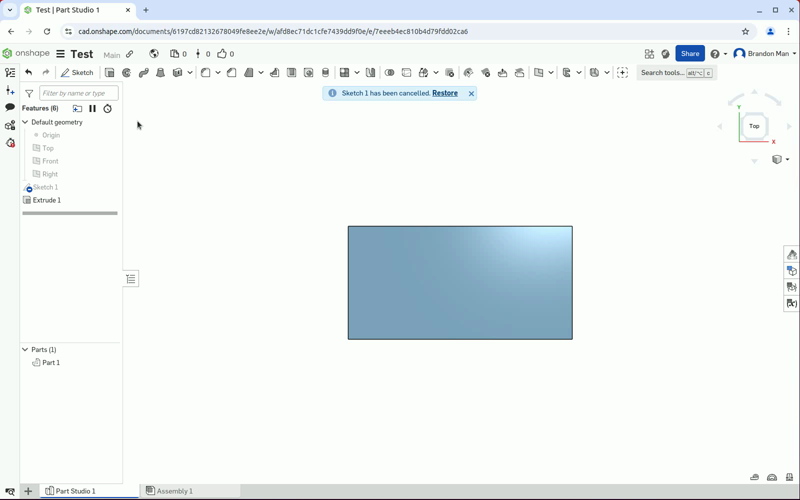
key(shift+h)
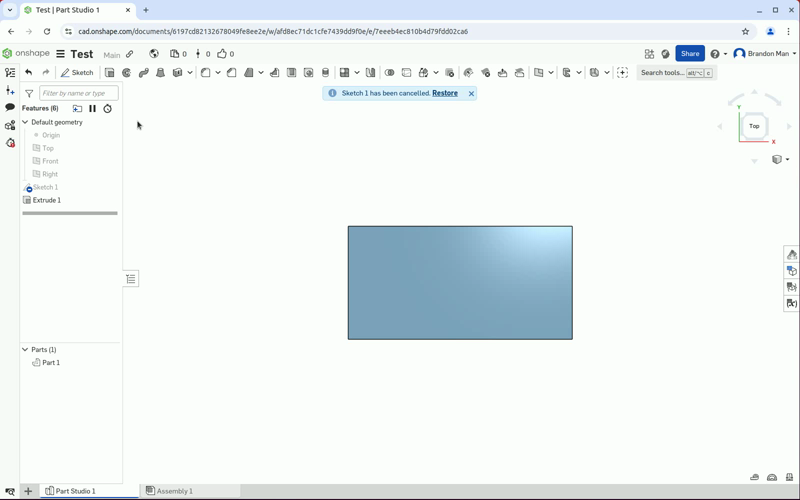
mouse_move(73, 189)
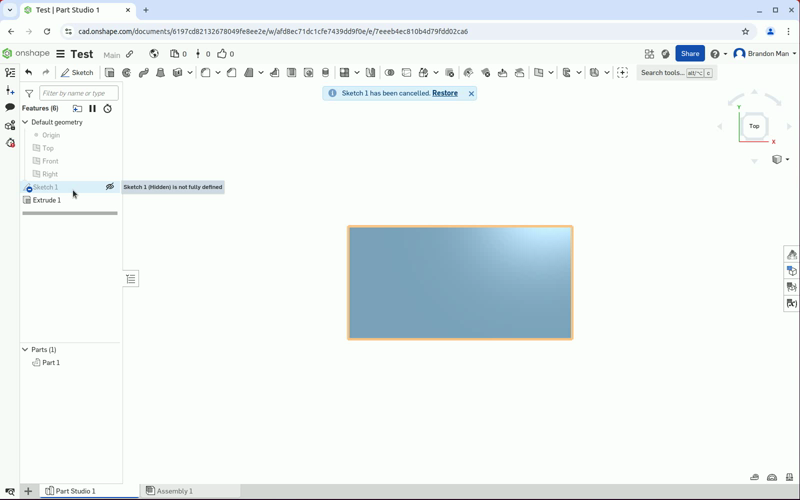
click(73, 189)
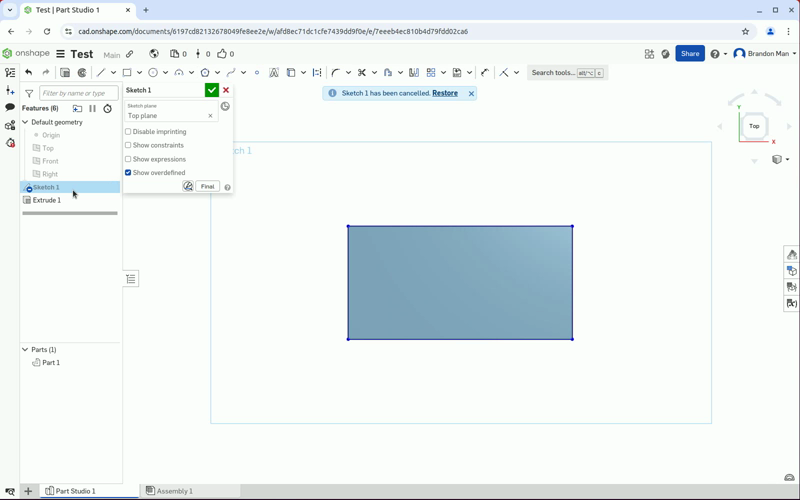
mouse_move(229, 92)
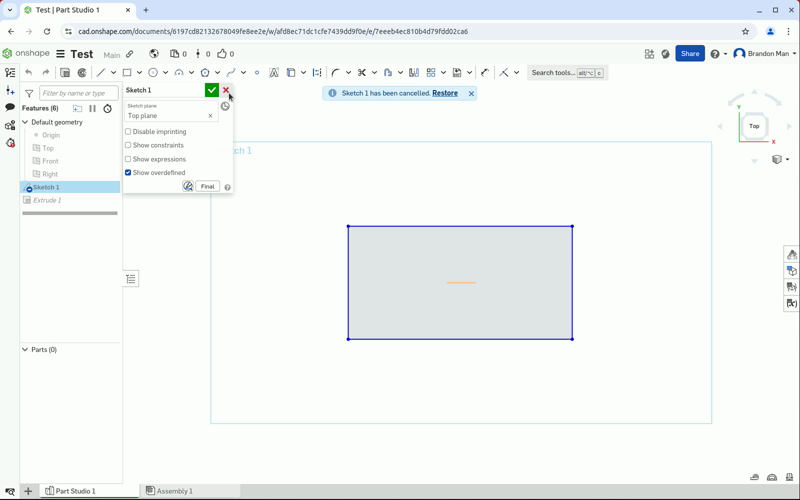
click(229, 92)
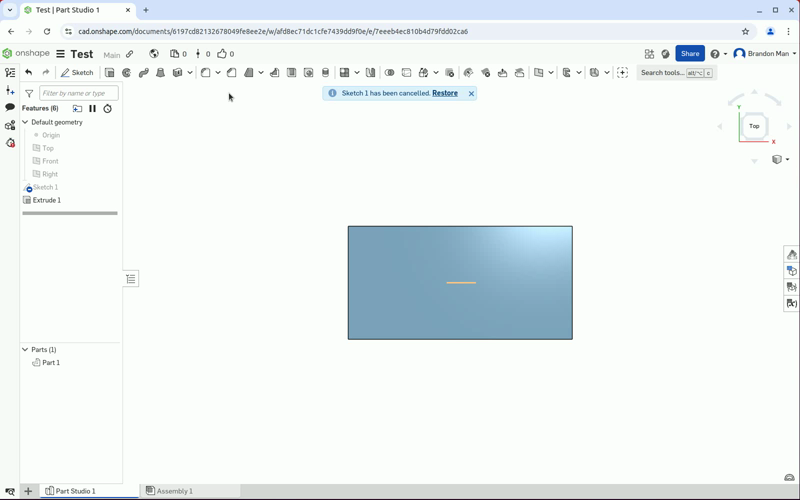
mouse_move(541, 75)
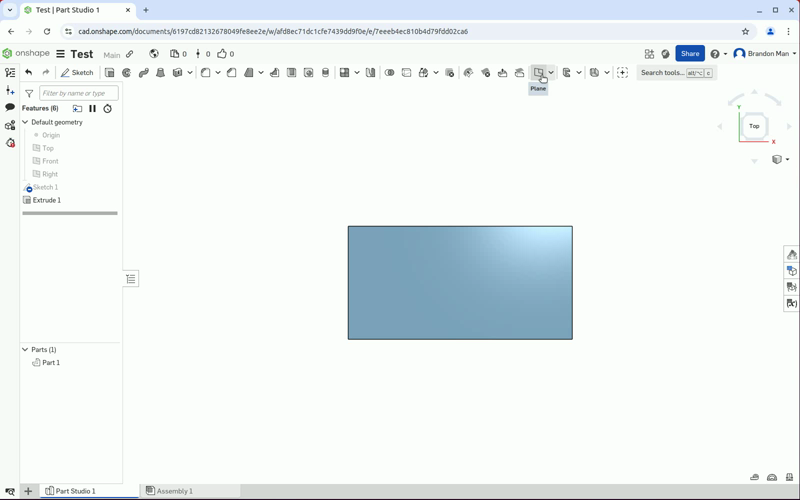
click(541, 75)
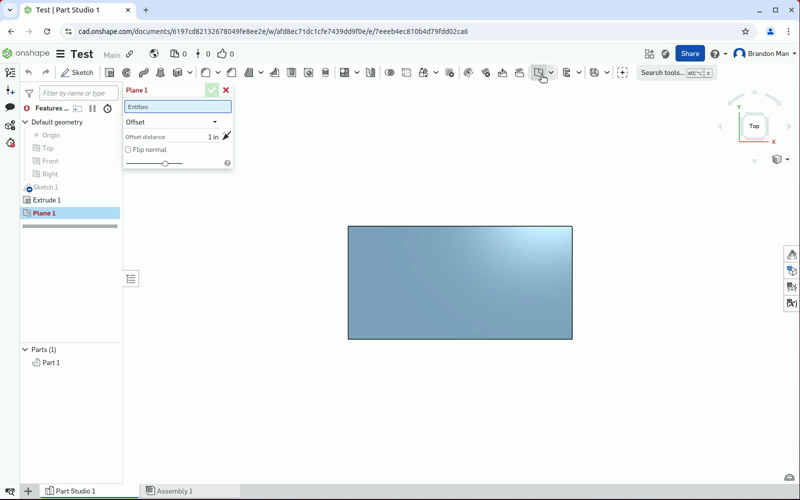
mouse_move(73, 150)
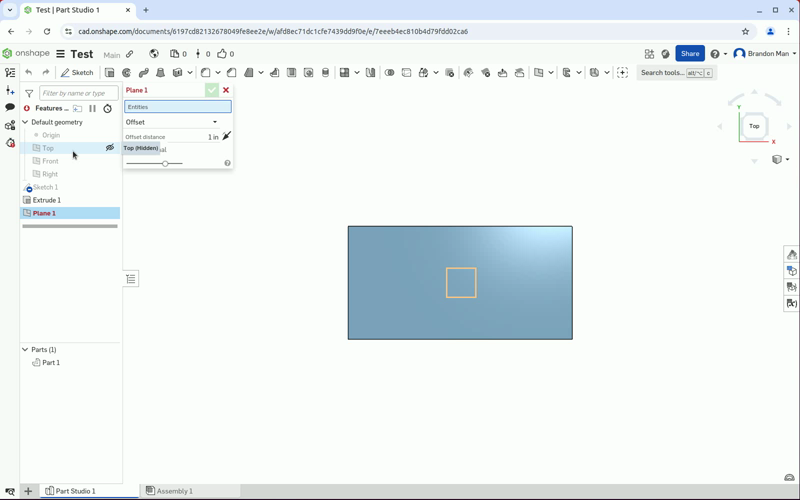
click(73, 150)
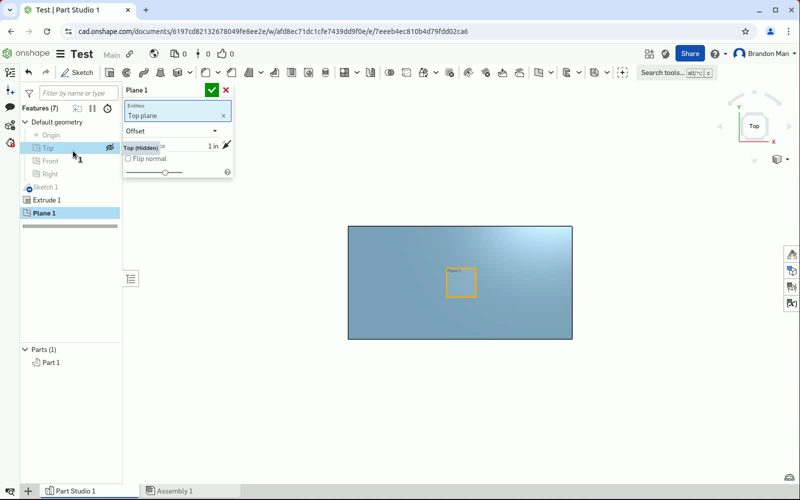
key(tab, 2)
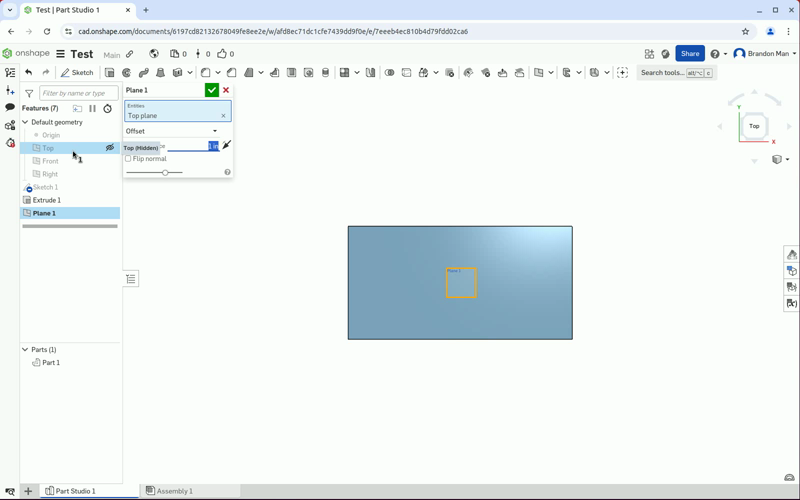
text(0.246)
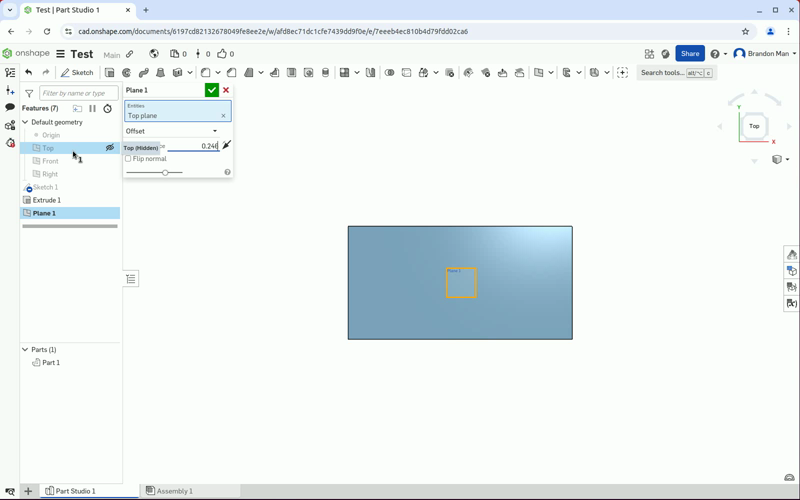
key(enter, 2)
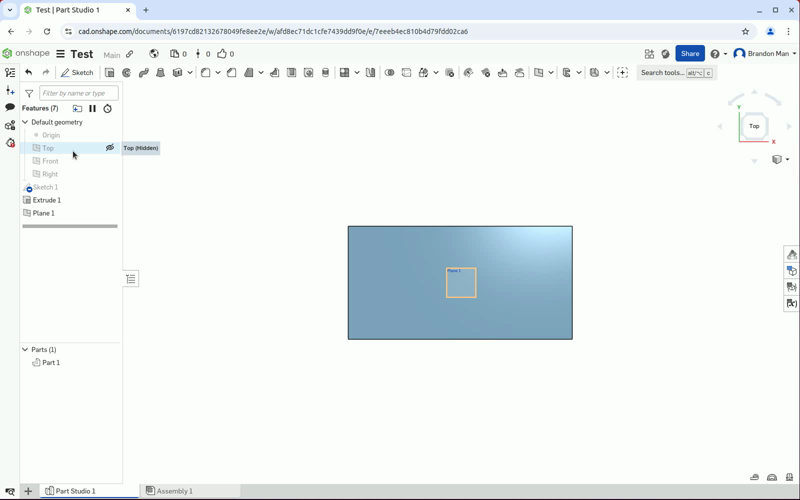
key(shift+s)
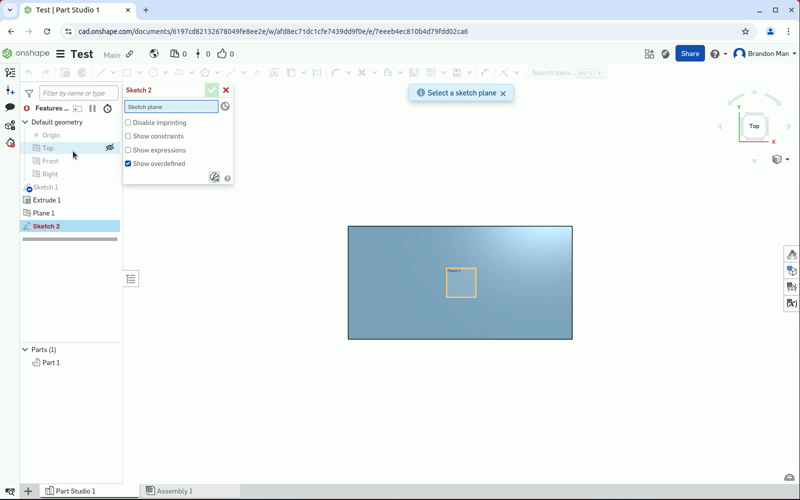
mouse_move(73, 215)
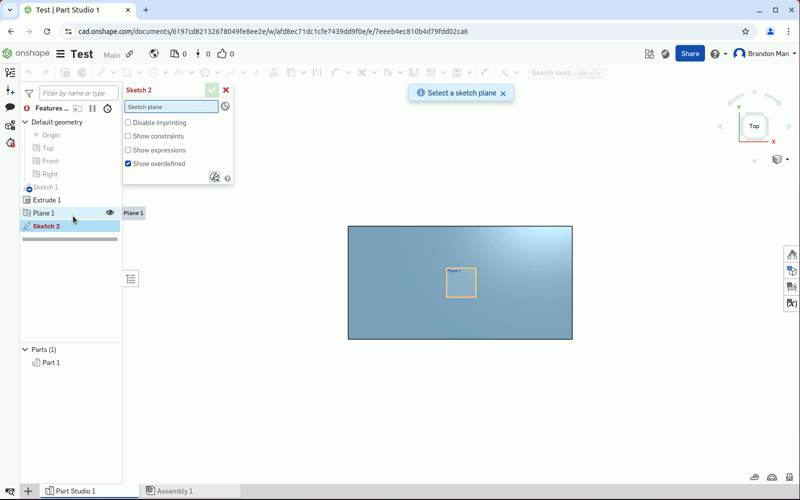
click(73, 215)
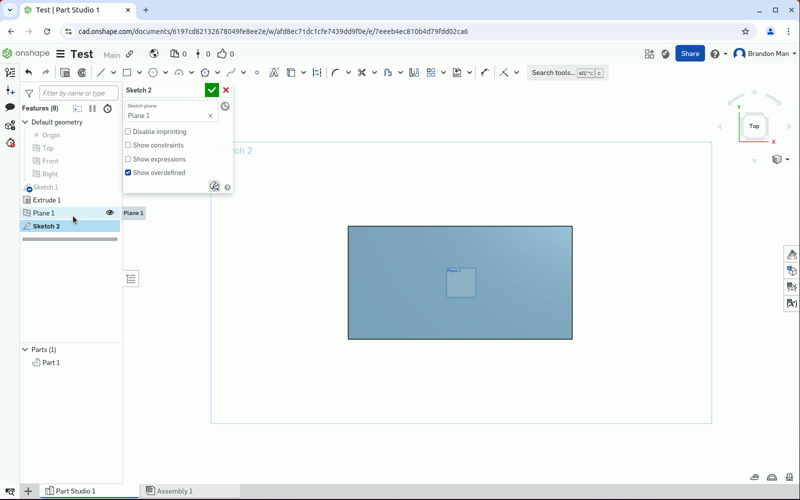
mouse_move(73, 352)
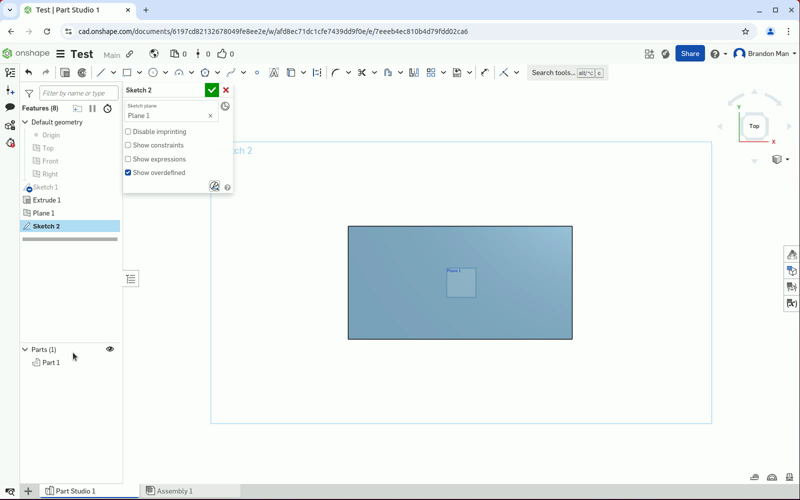
key(y)
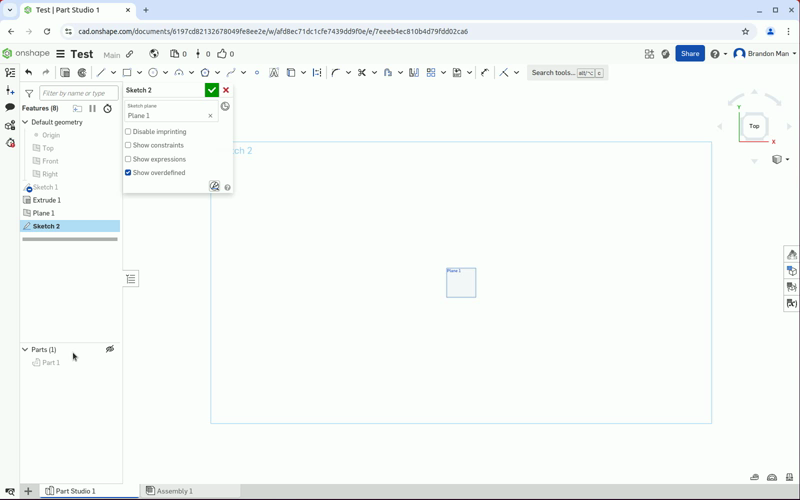
key(l)
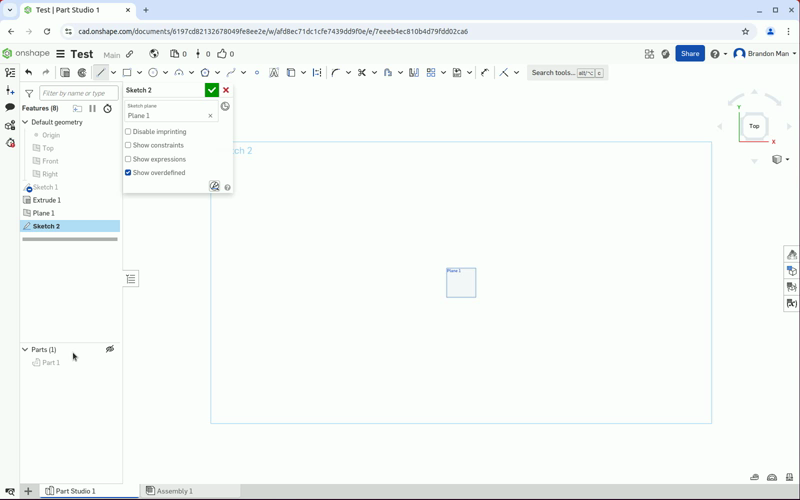
key_down(shift)
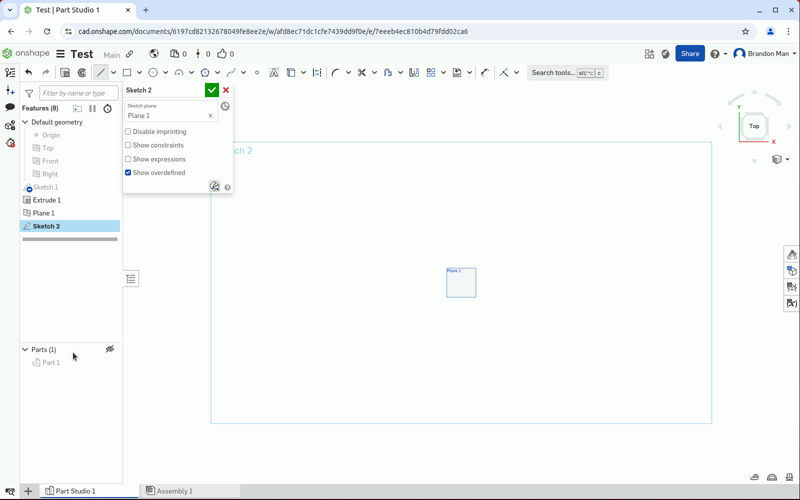
mouse_move(348, 339)
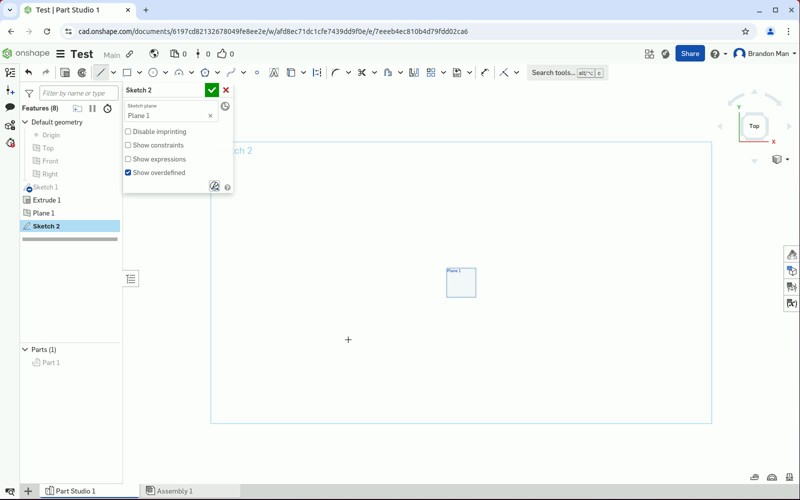
click(348, 339)
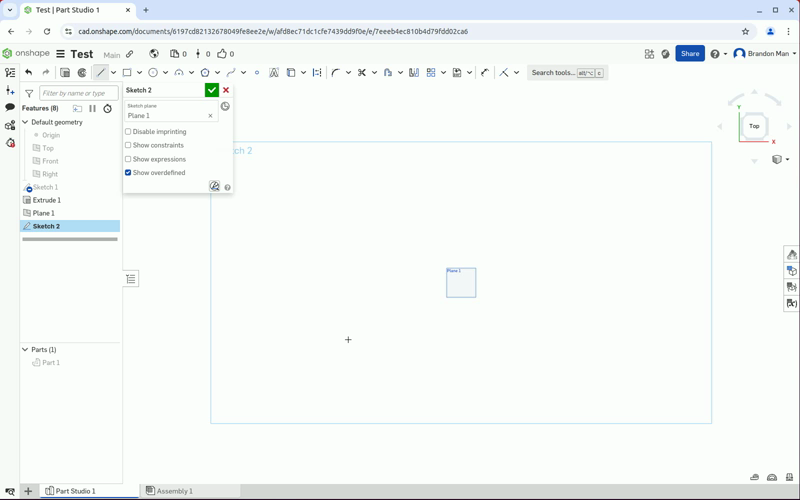
key_up(shift)
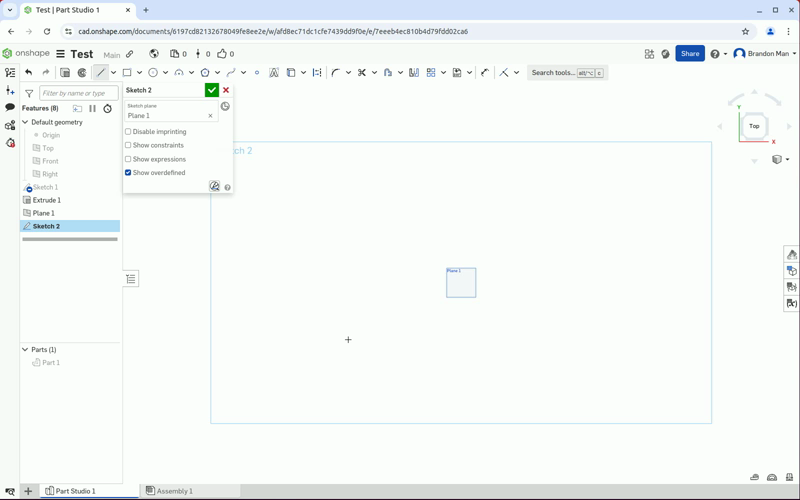
key_down(shift)
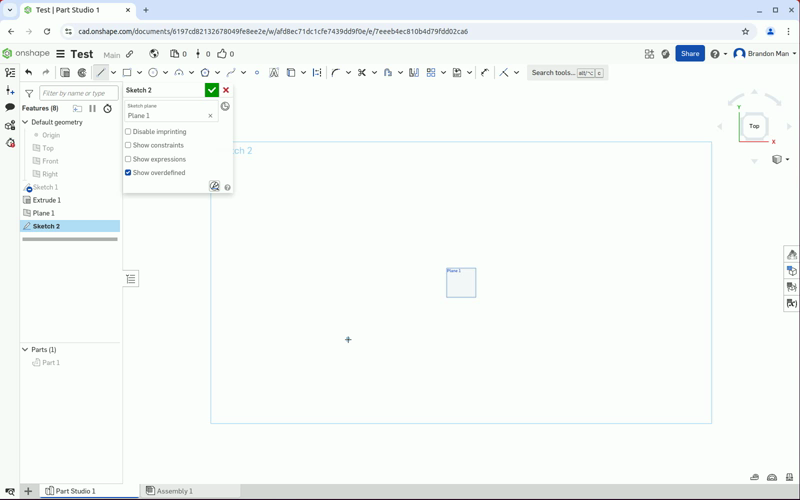
mouse_move(572, 339)
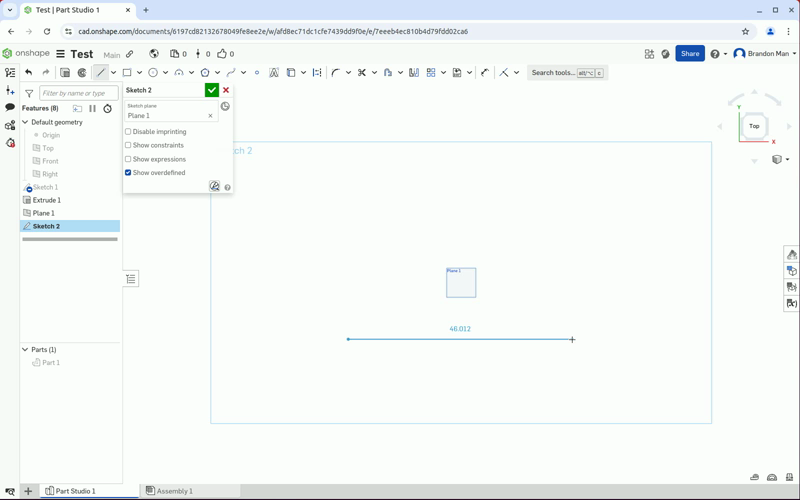
click(572, 339)
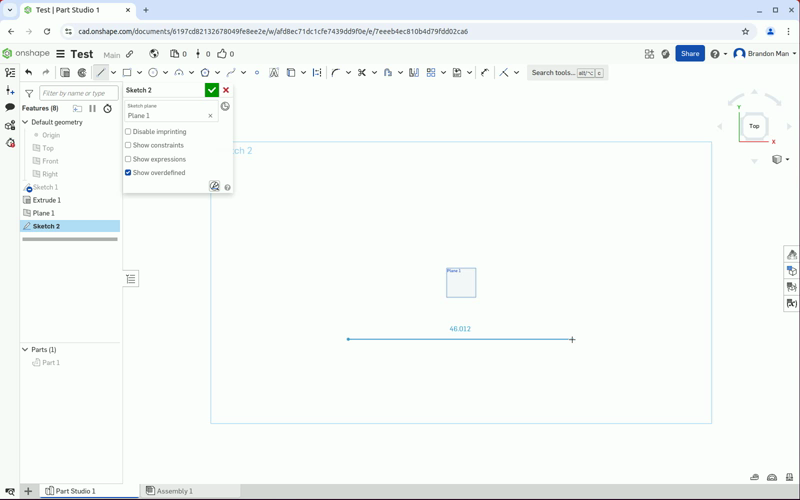
key_up(shift)
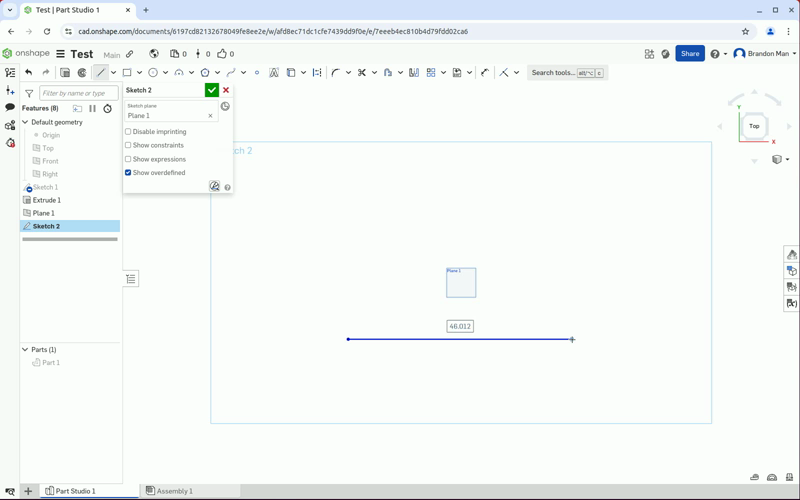
key_down(shift)
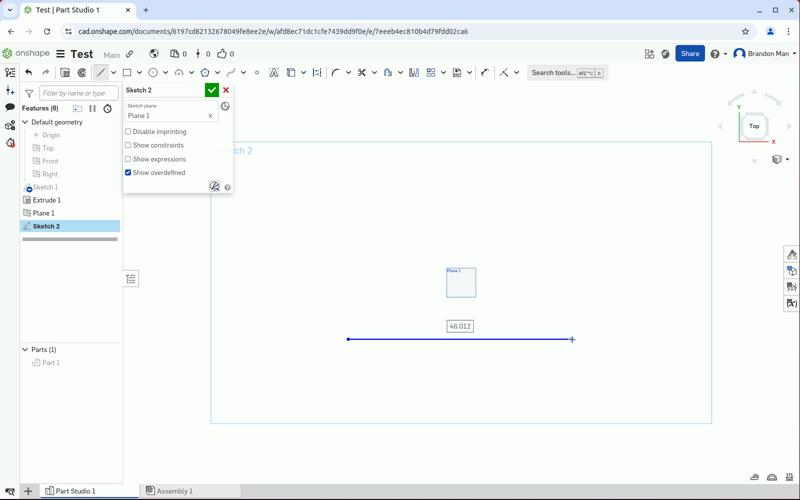
mouse_move(572, 226)
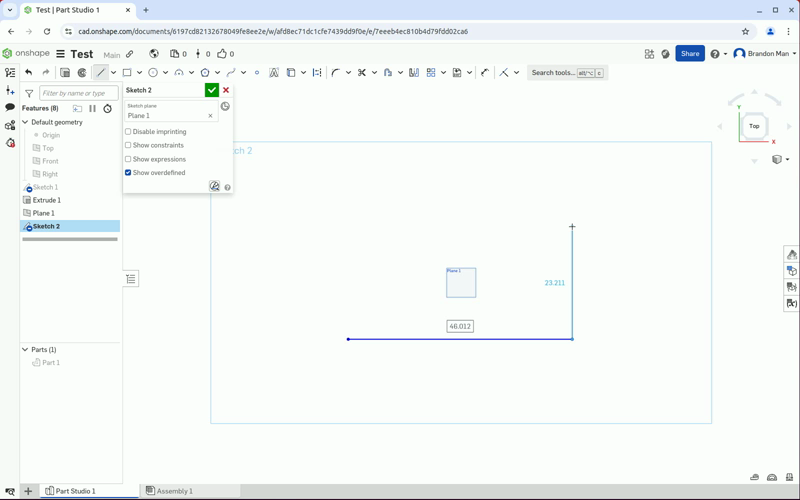
click(572, 226)
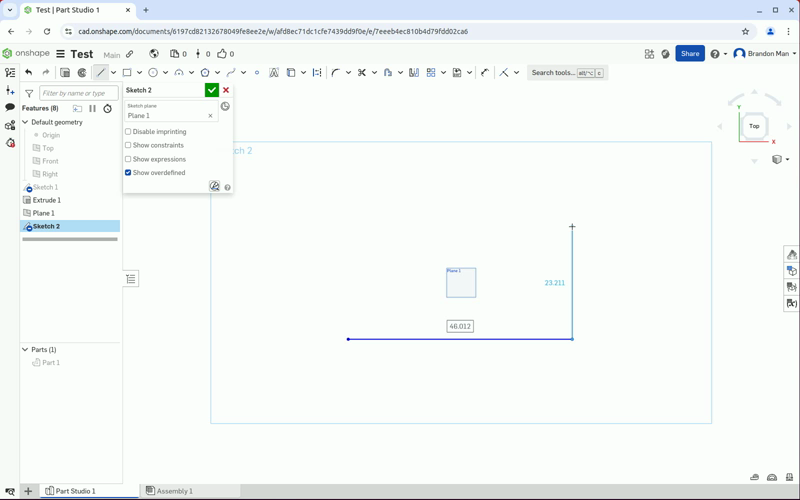
key_up(shift)
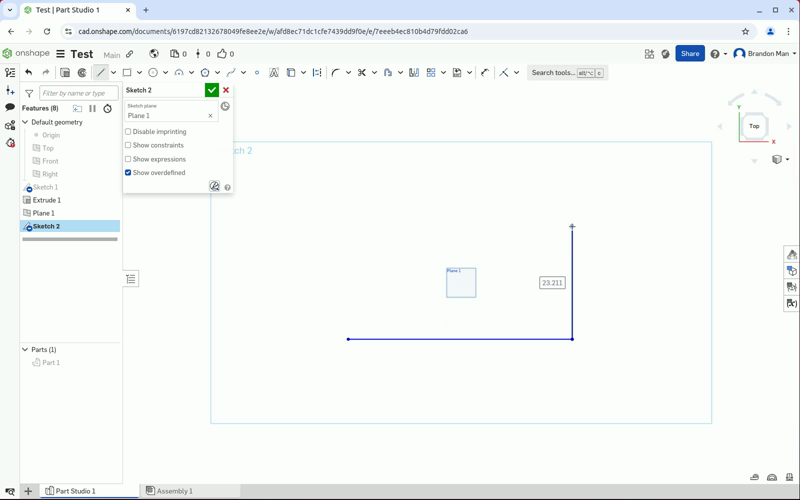
key_down(shift)
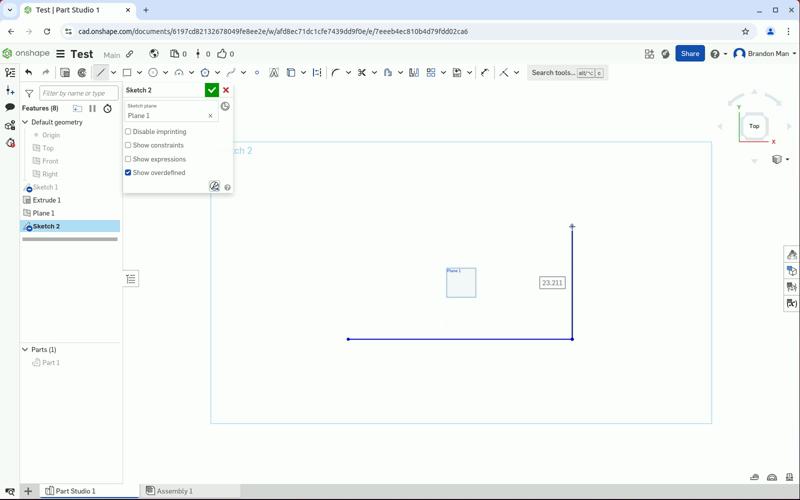
mouse_move(348, 226)
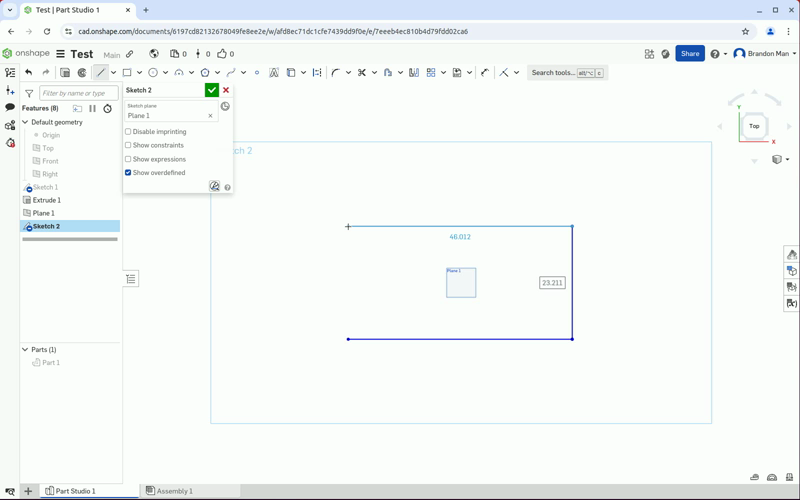
click(348, 226)
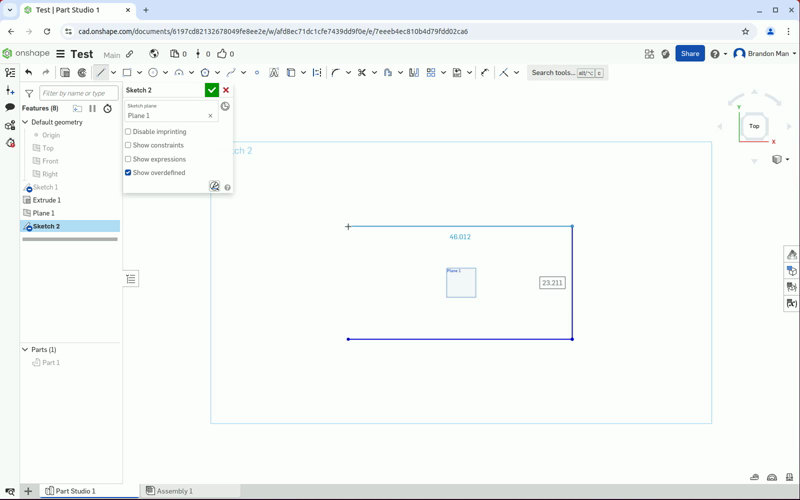
key_up(shift)
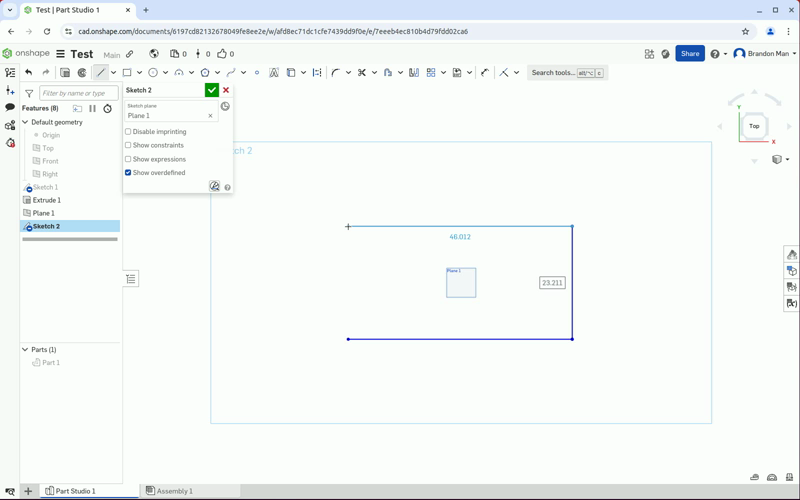
key_down(shift)
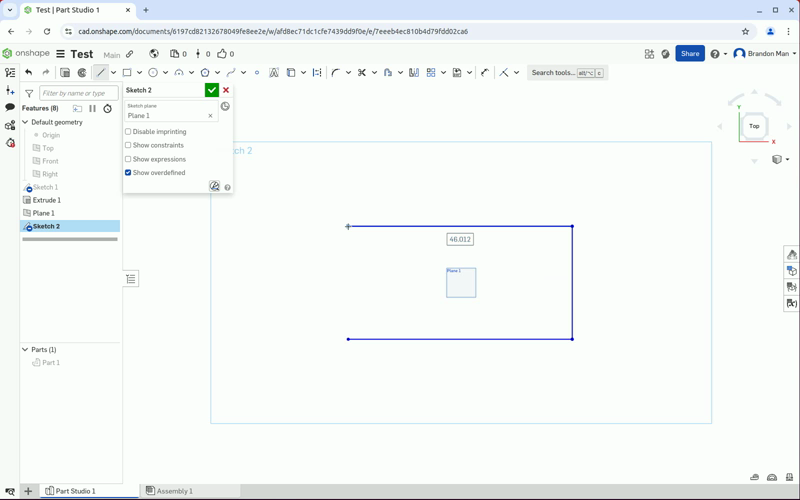
mouse_move(348, 339)
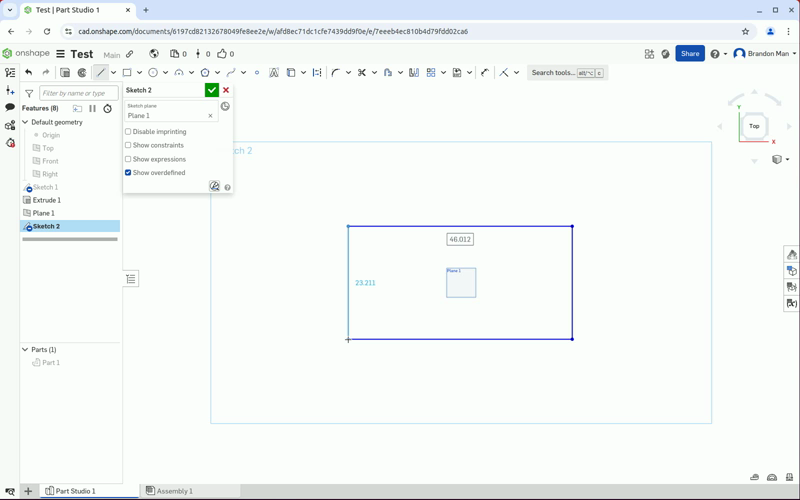
key_up(shift)
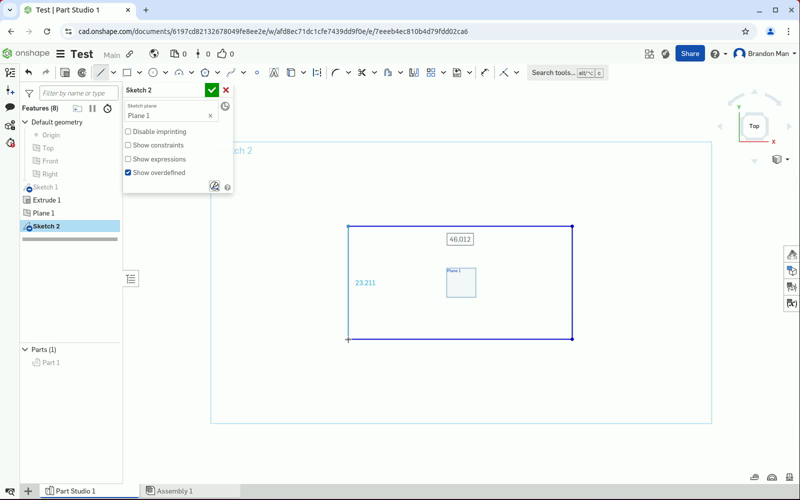
click(348, 339)
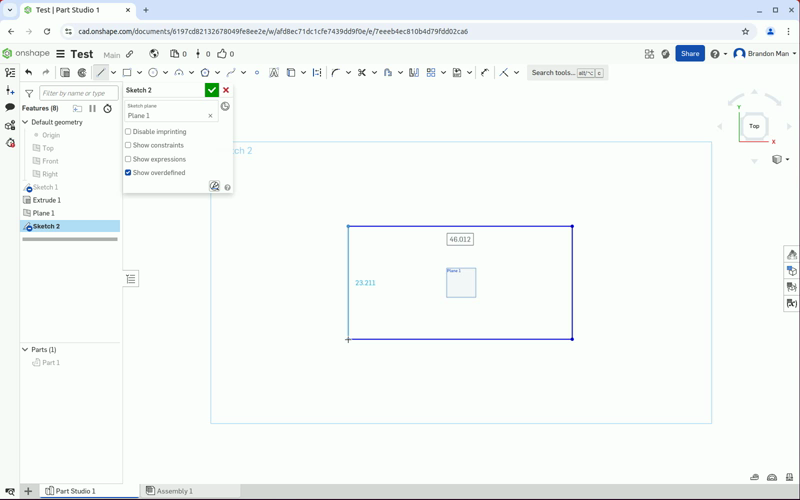
key(esc)
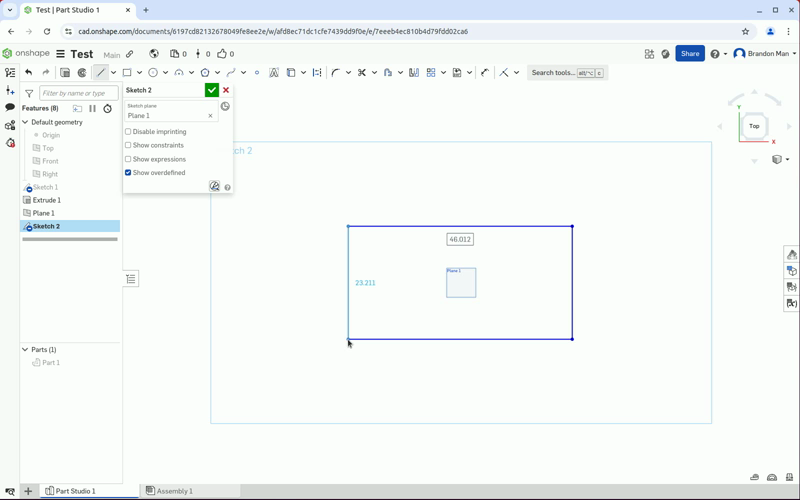
key(l)
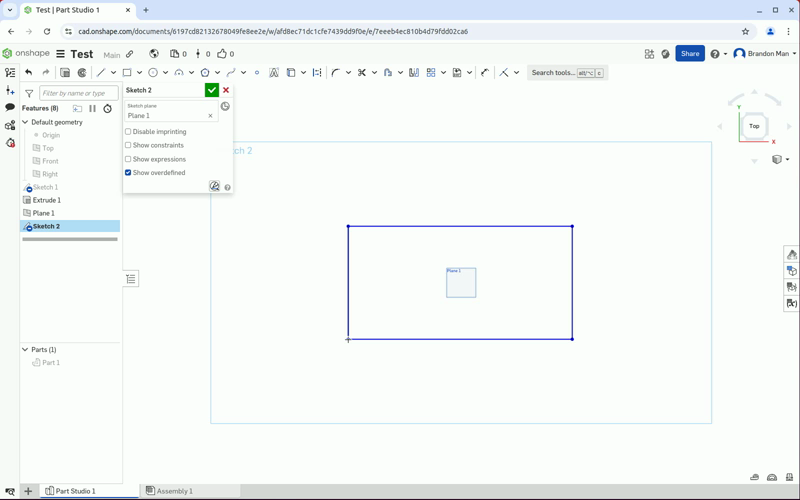
key_down(shift)
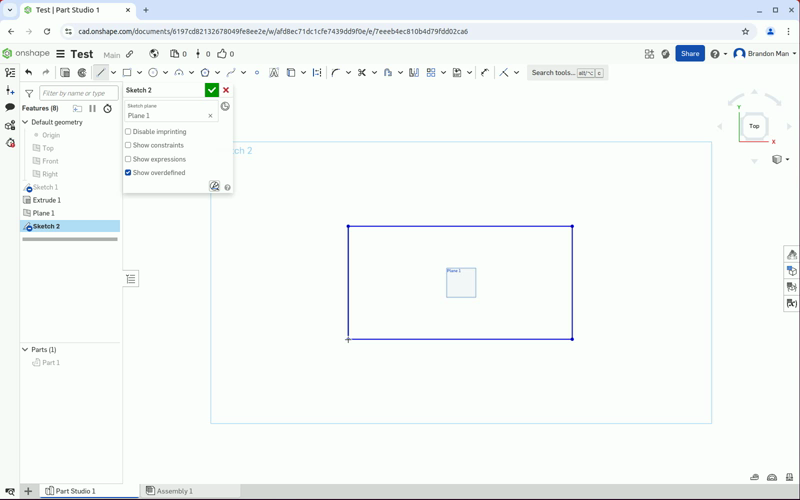
mouse_move(353, 334)
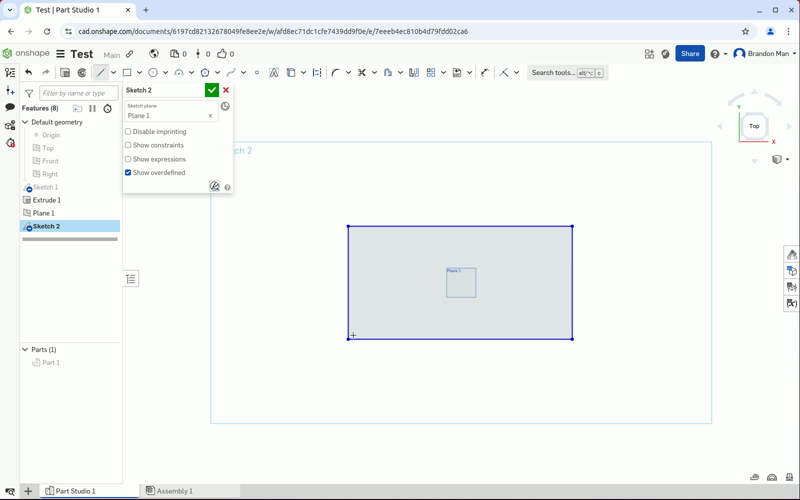
click(353, 334)
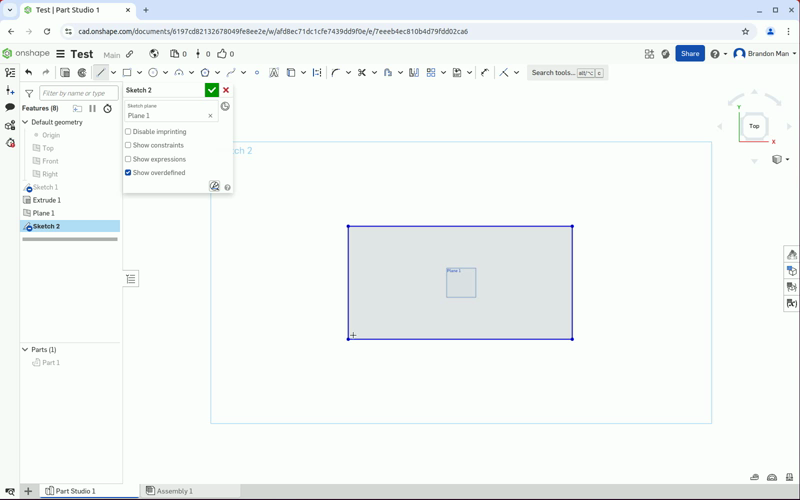
key_up(shift)
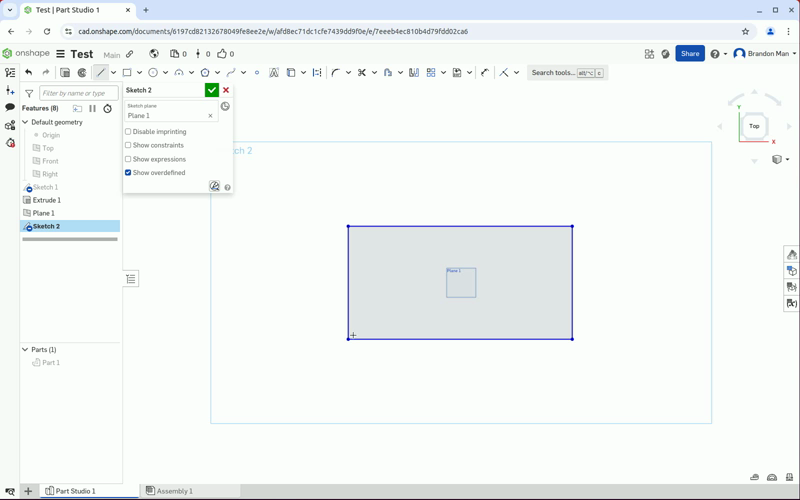
key_down(shift)
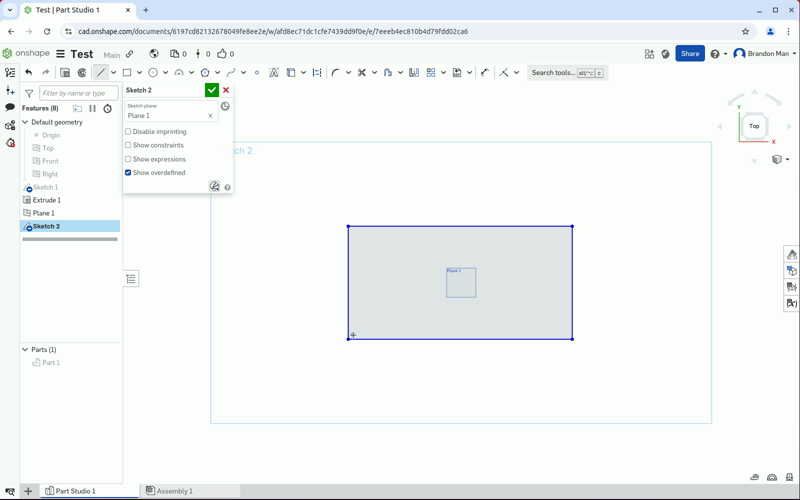
mouse_move(421, 334)
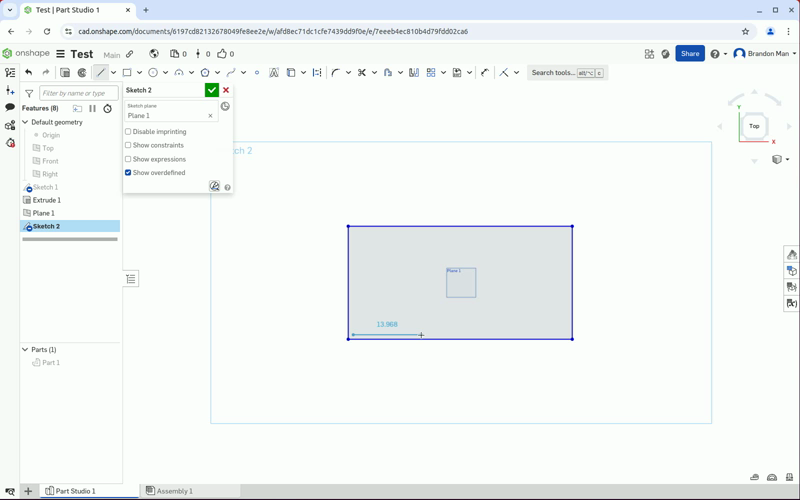
click(421, 334)
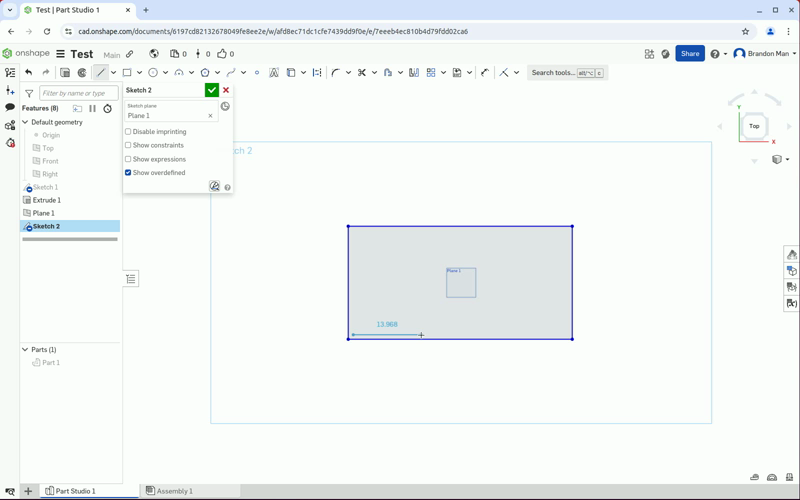
key_up(shift)
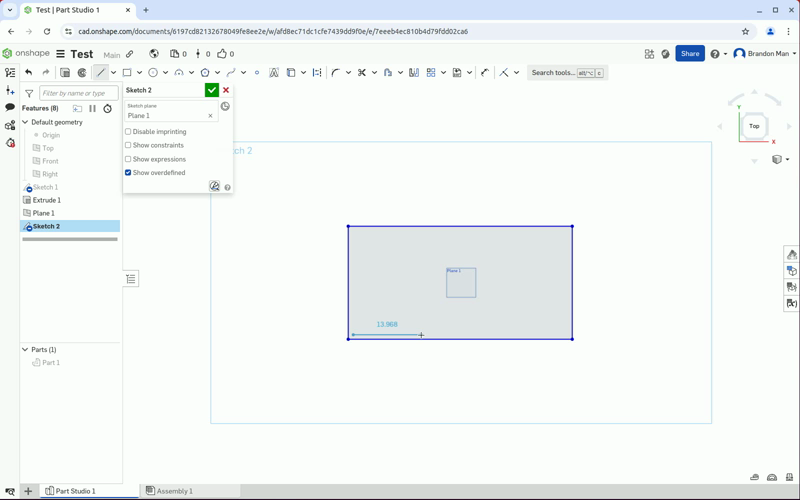
key_down(shift)
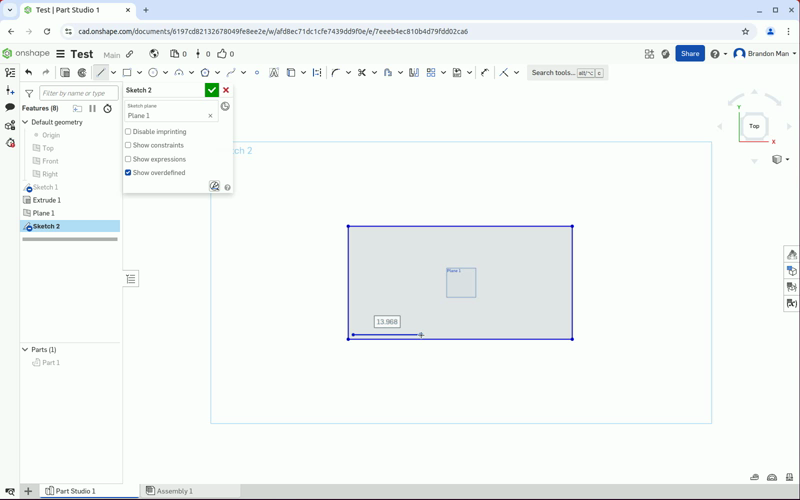
mouse_move(421, 233)
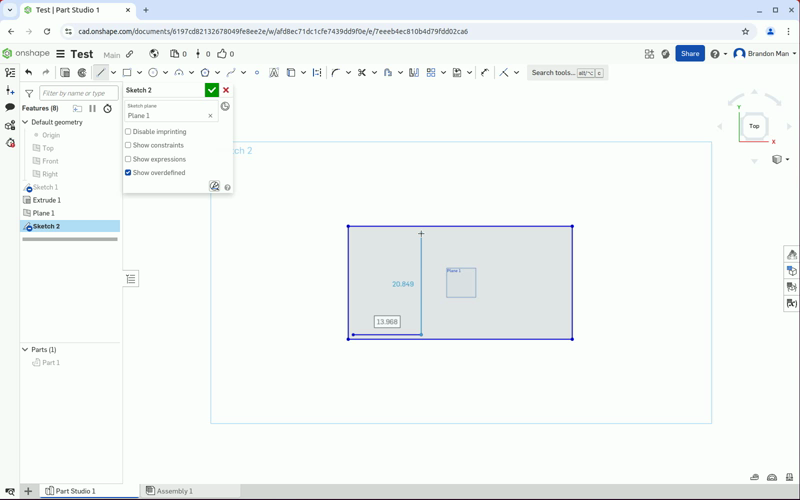
click(421, 233)
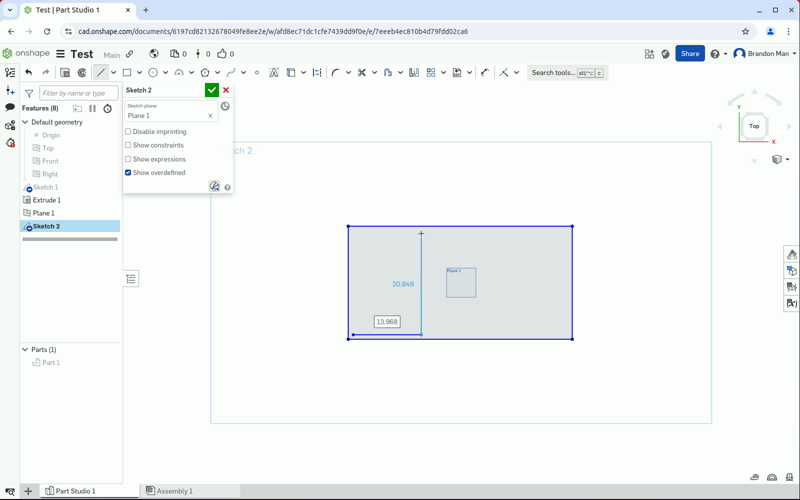
key_up(shift)
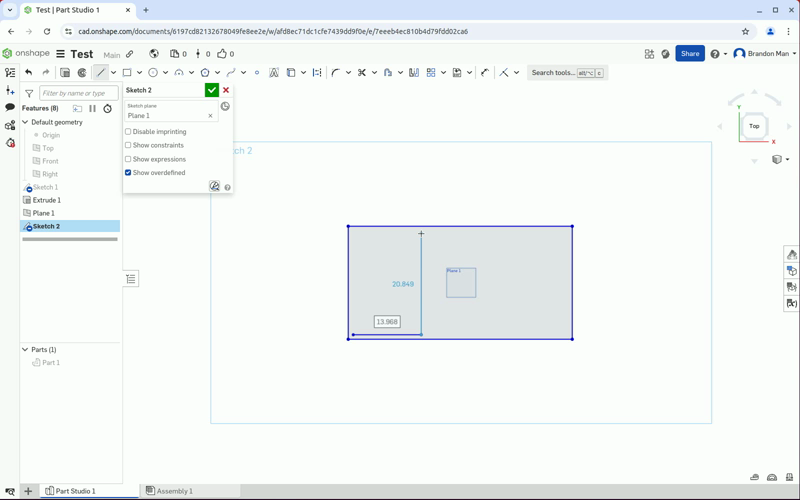
key_down(shift)
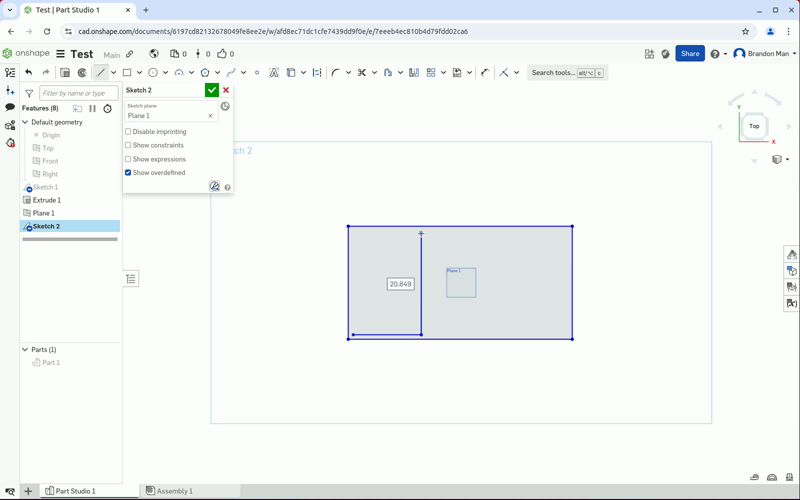
mouse_move(353, 233)
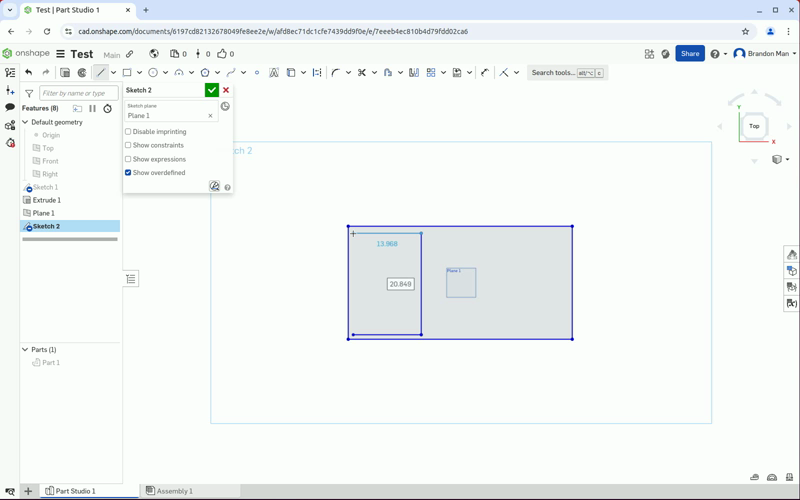
click(353, 233)
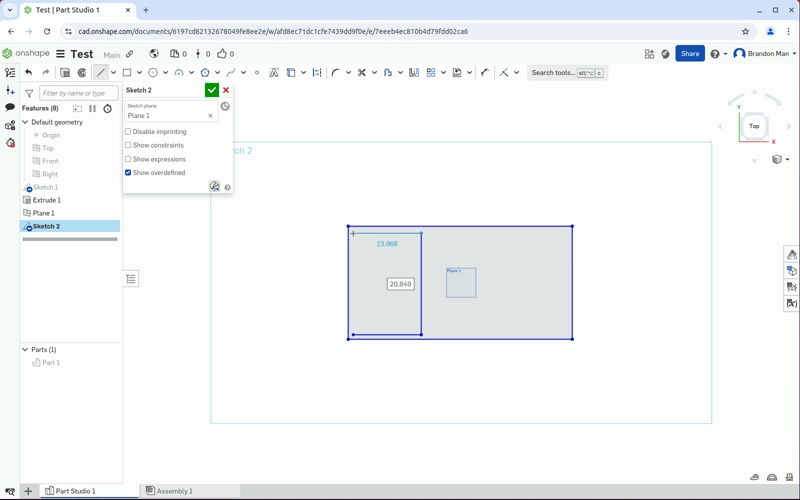
key_up(shift)
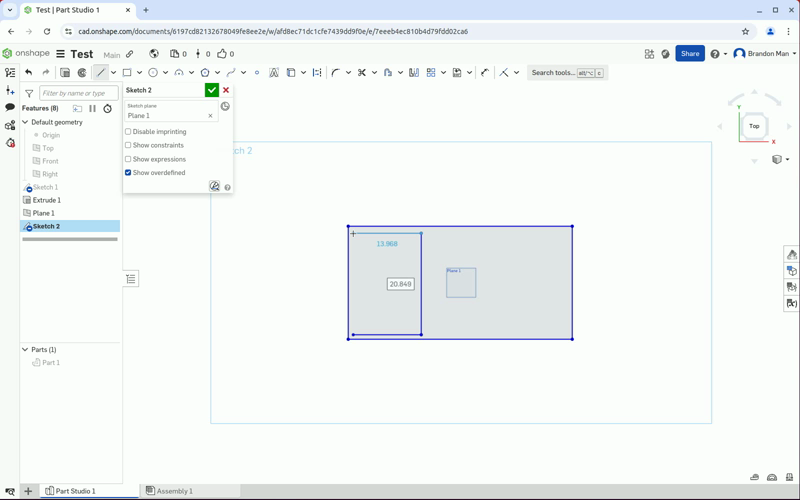
key_down(shift)
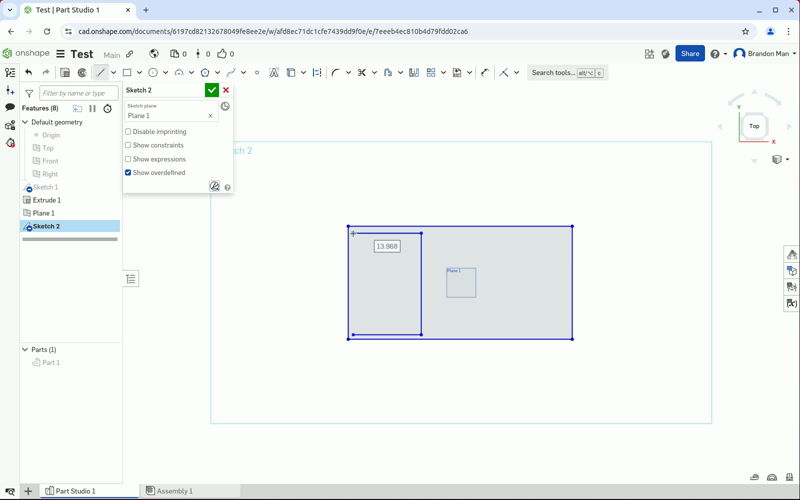
mouse_move(353, 334)
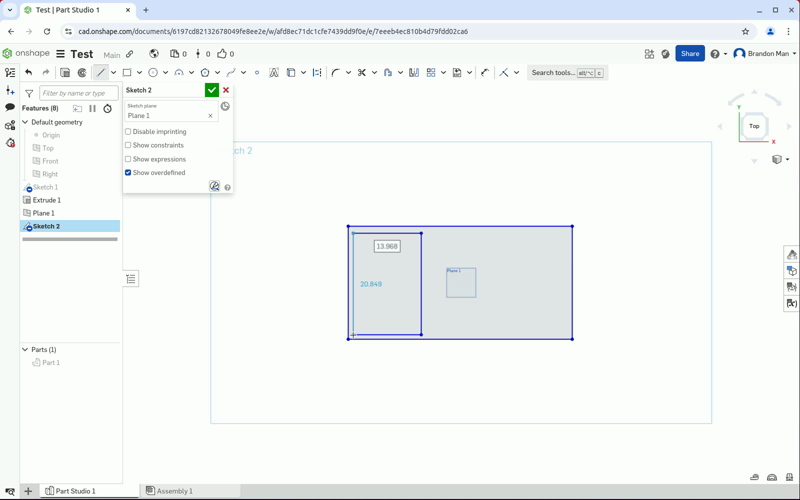
key_up(shift)
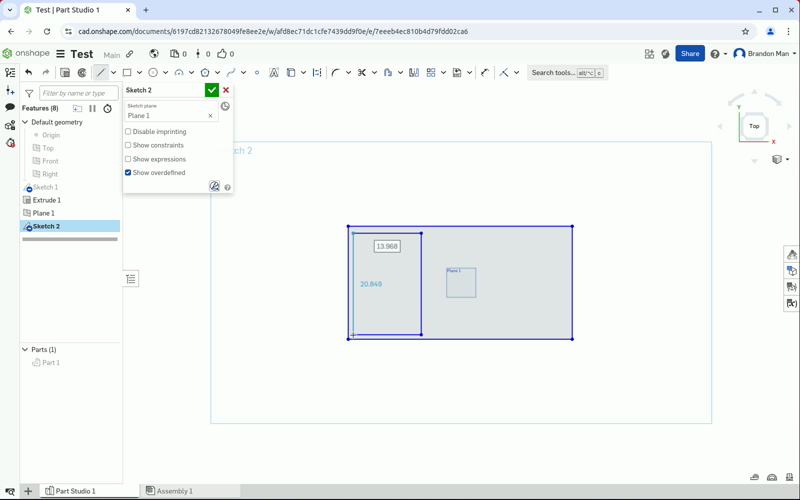
click(353, 334)
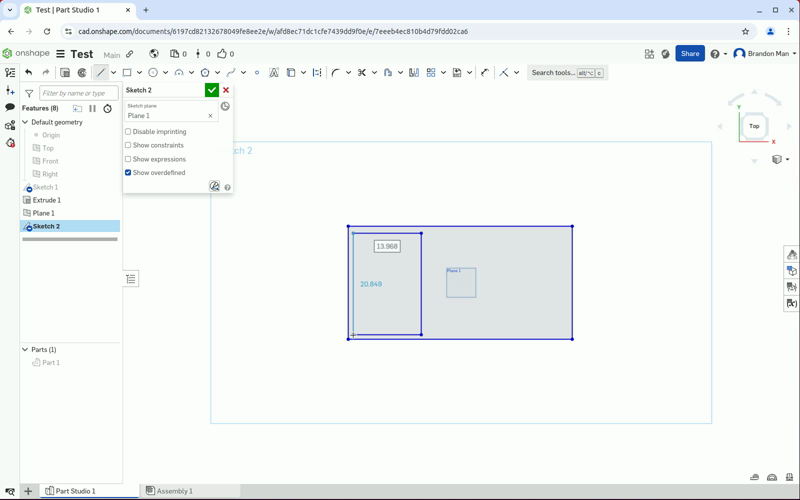
key(esc)
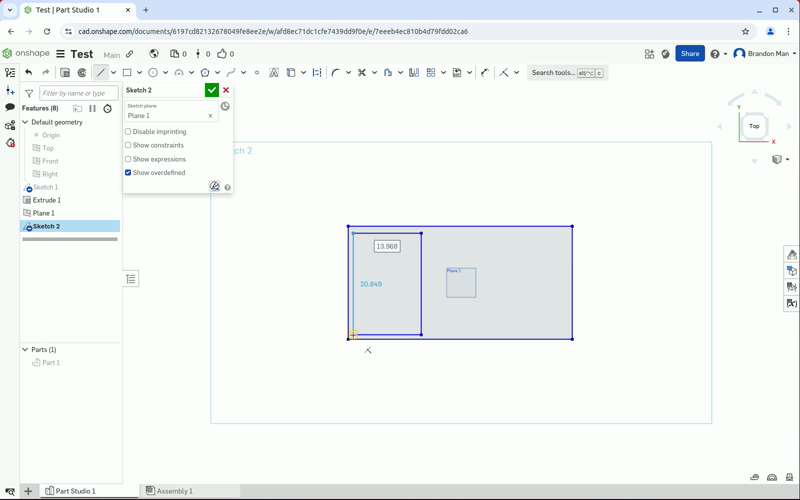
key(l)
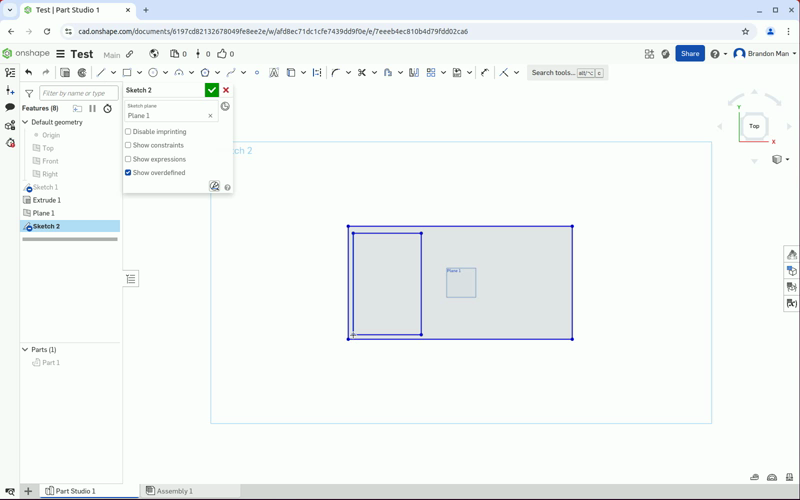
key_down(shift)
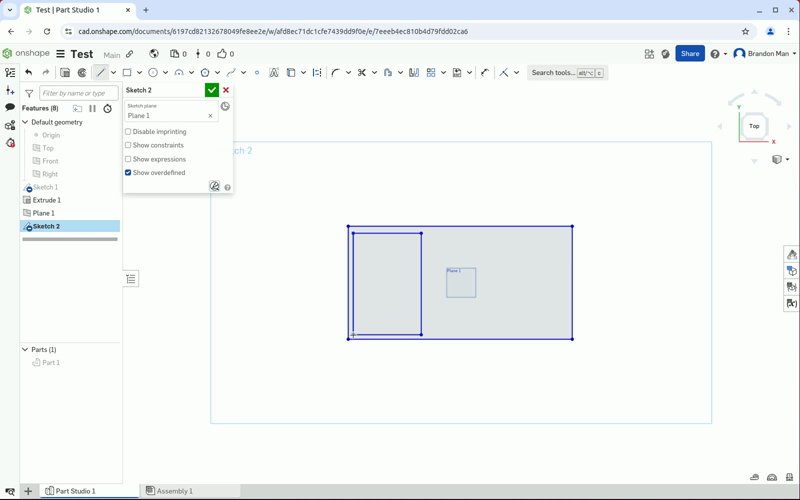
mouse_move(426, 334)
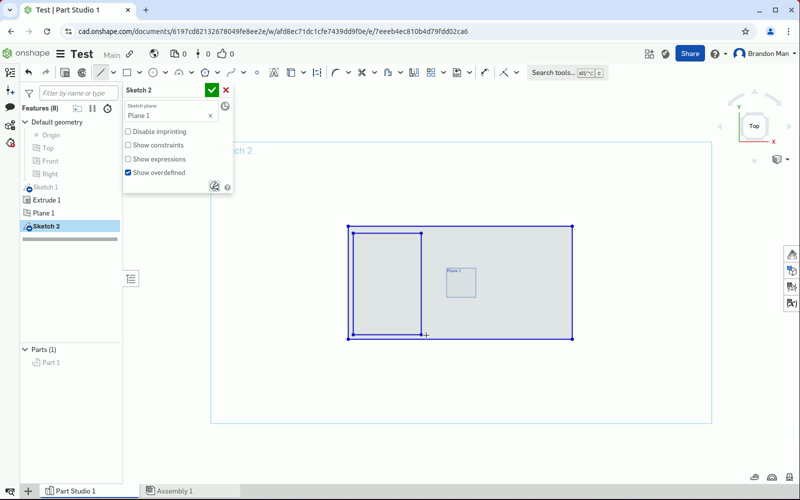
click(426, 334)
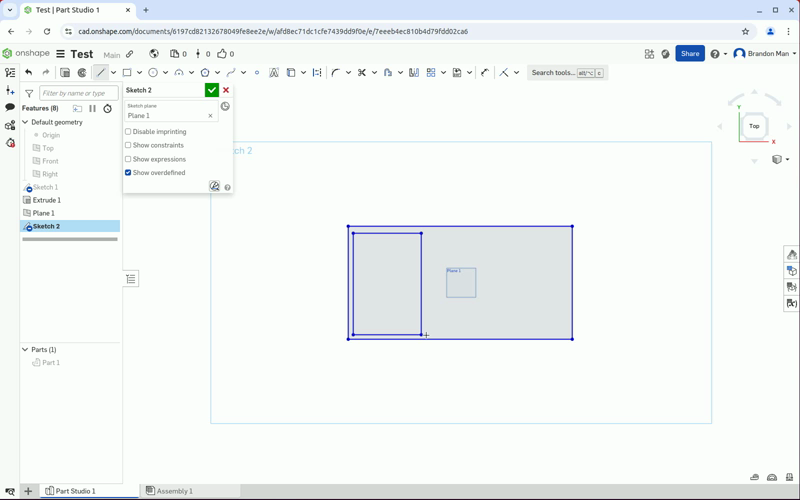
key_up(shift)
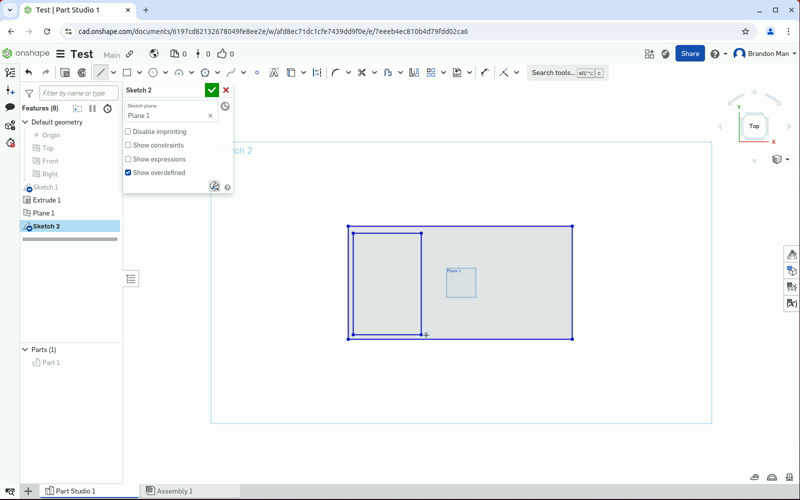
key_down(shift)
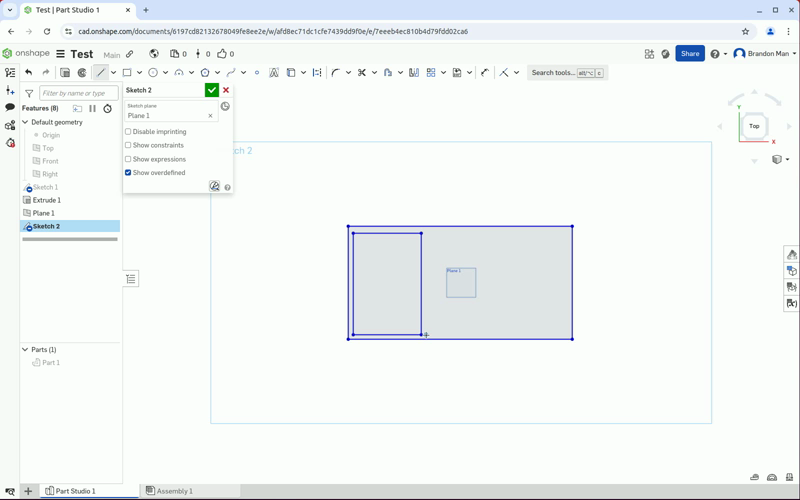
mouse_move(494, 334)
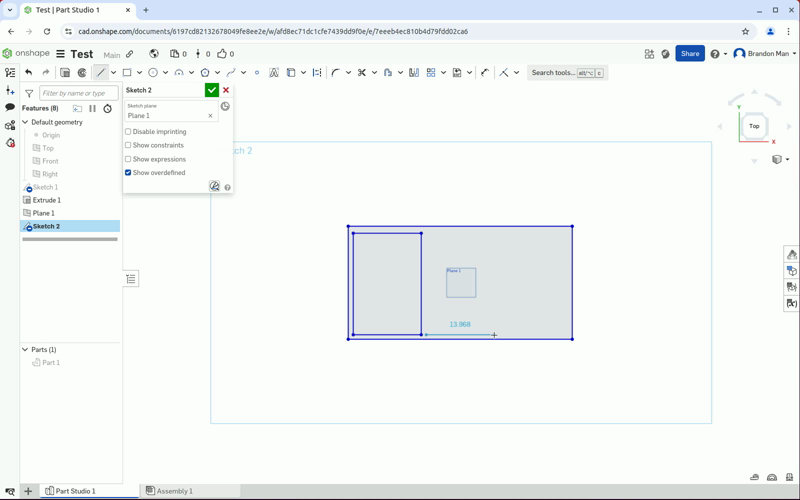
click(494, 334)
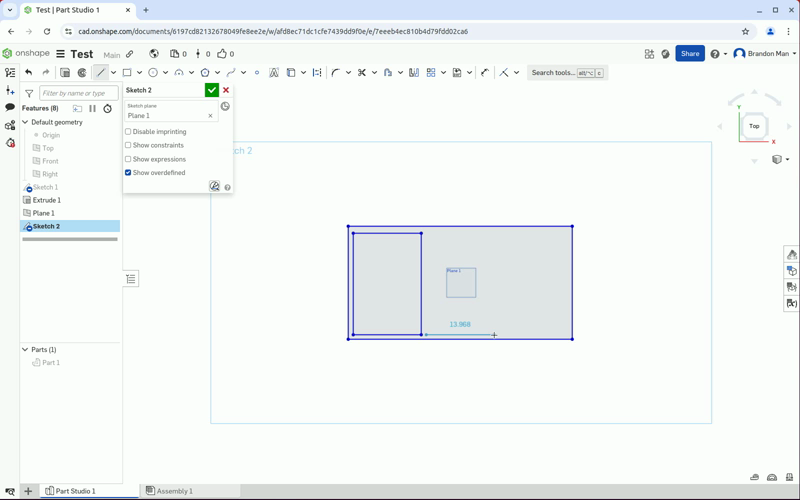
key_up(shift)
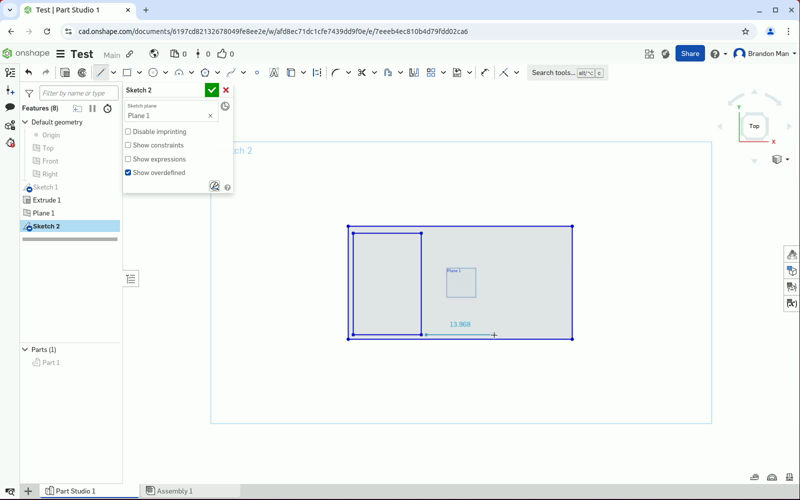
key_down(shift)
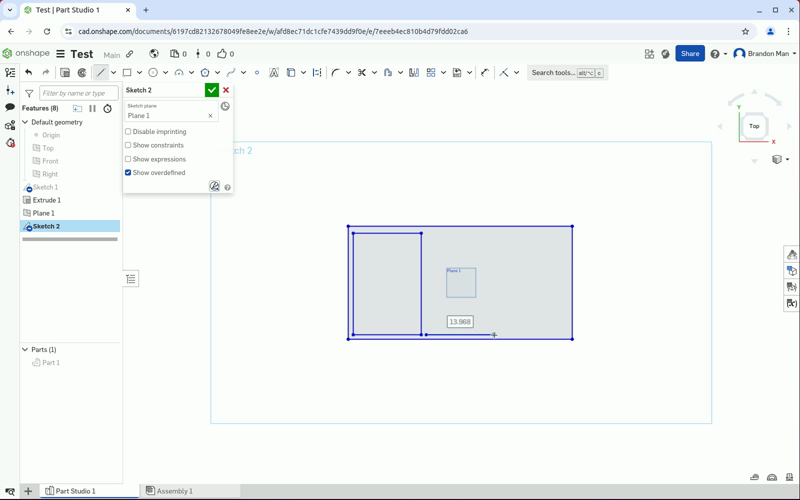
mouse_move(494, 233)
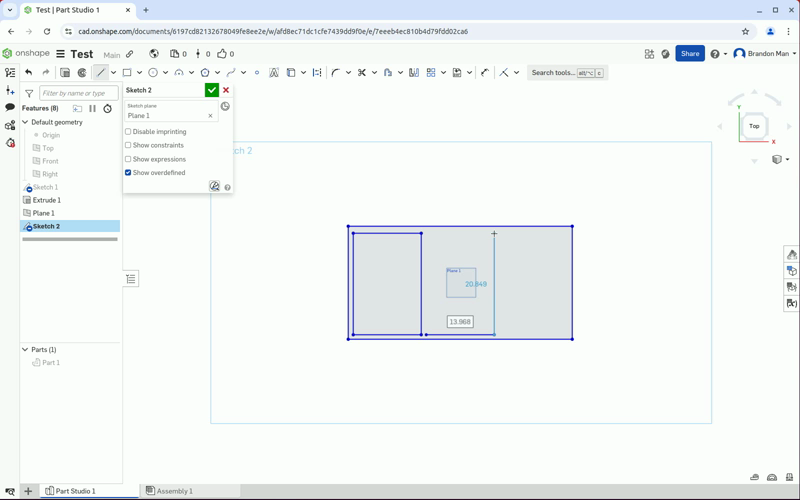
click(494, 233)
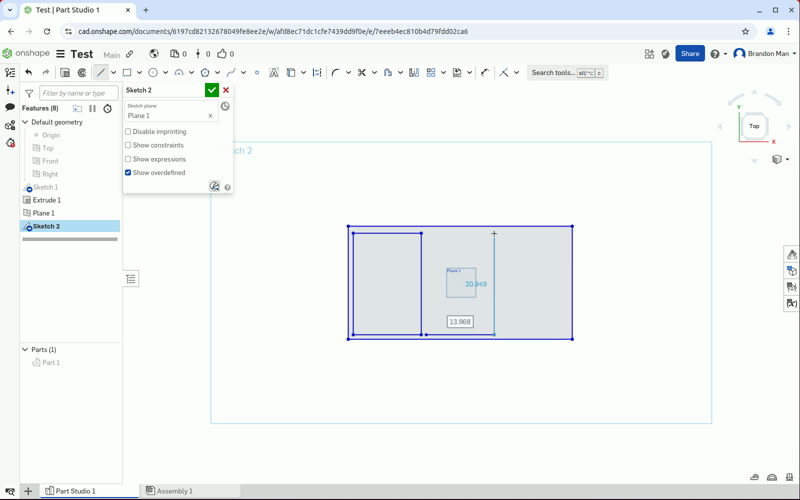
key_up(shift)
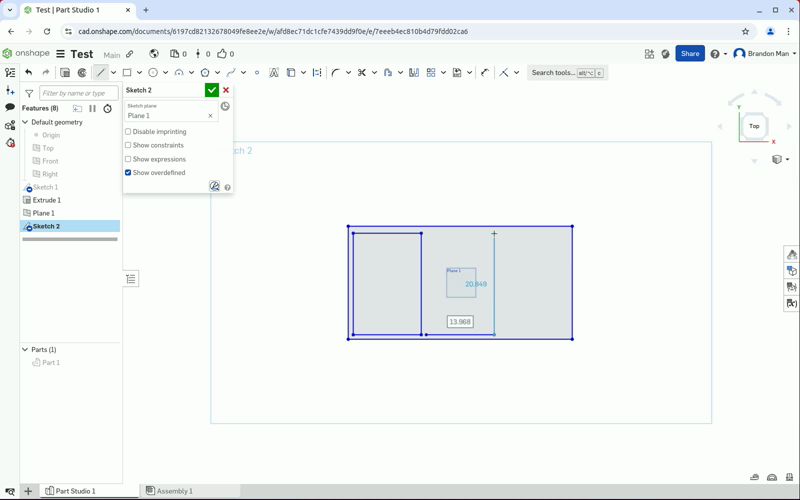
key_down(shift)
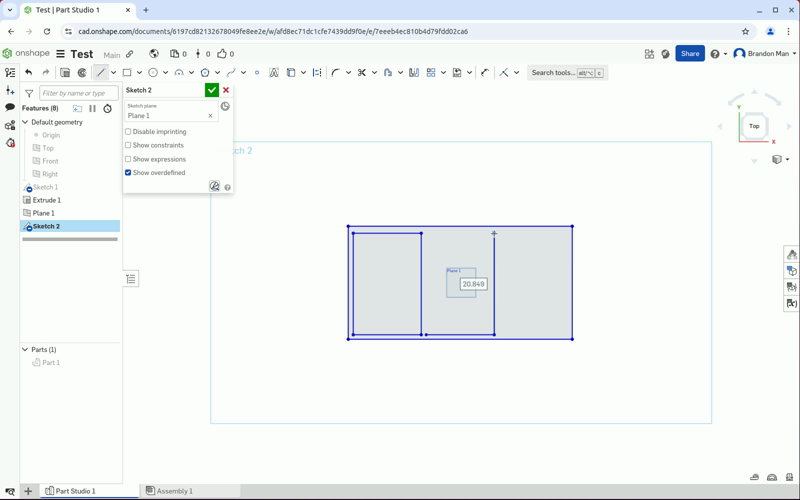
mouse_move(426, 233)
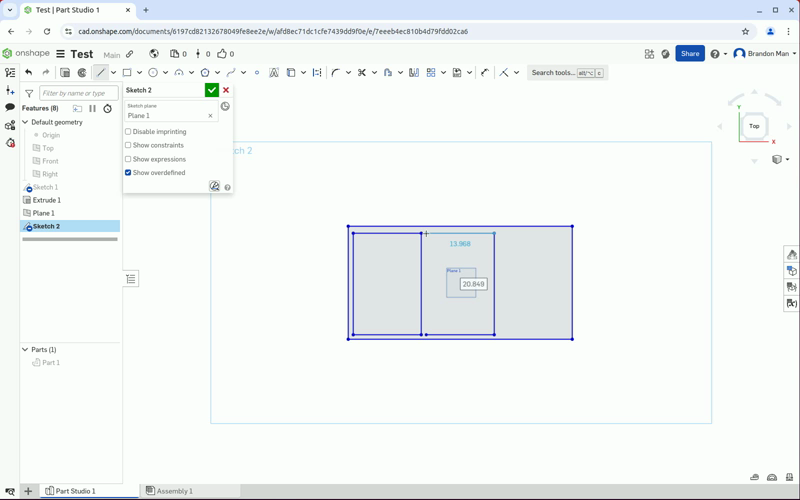
click(426, 233)
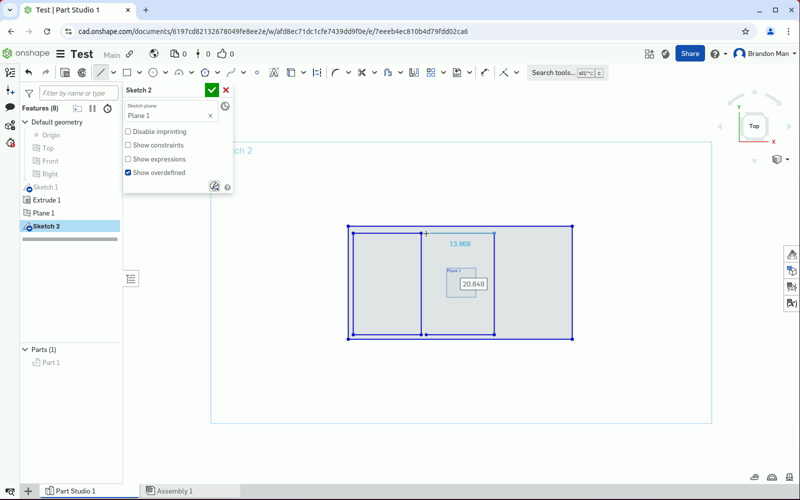
key_up(shift)
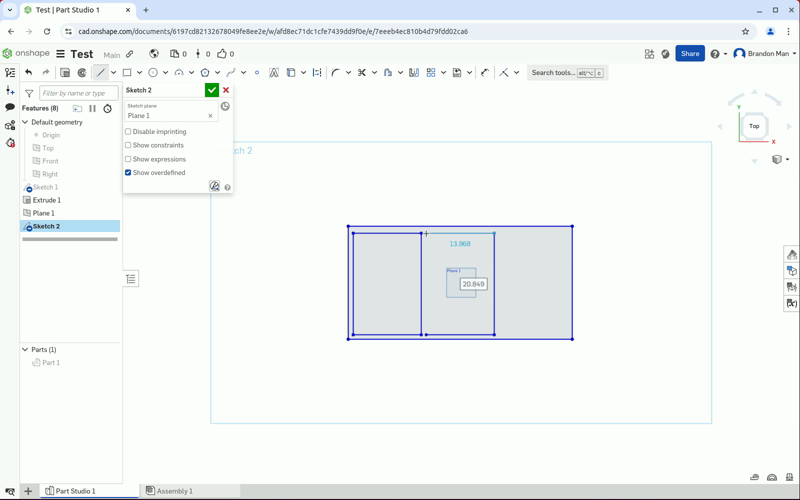
key_down(shift)
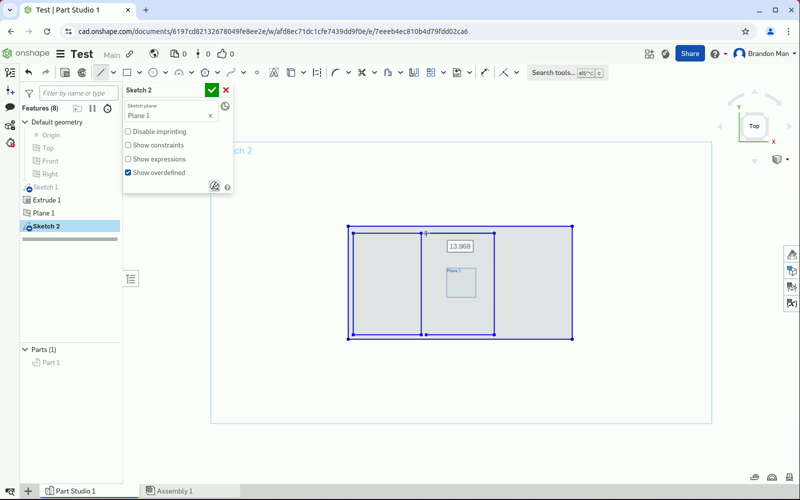
mouse_move(426, 334)
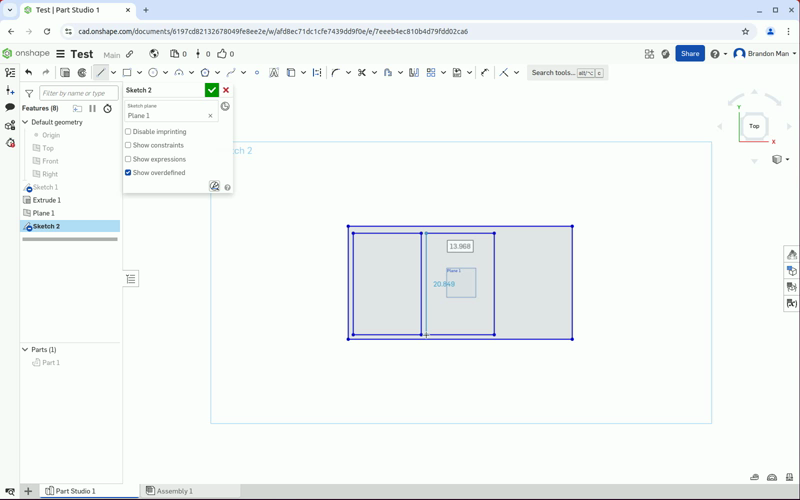
key_up(shift)
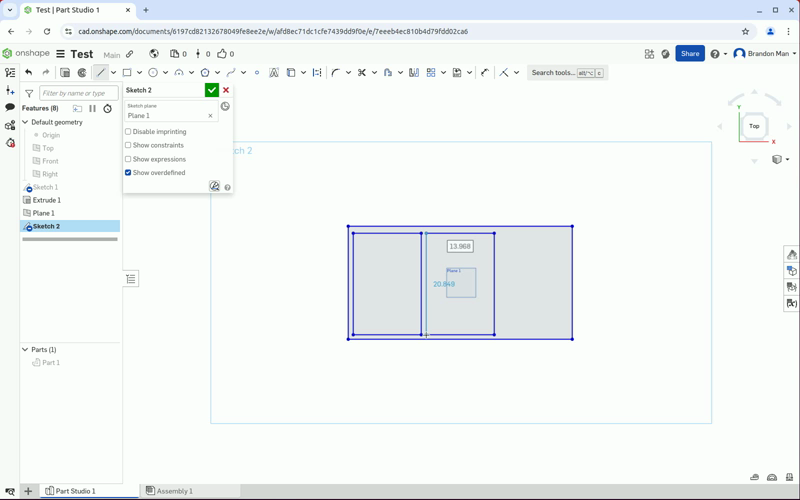
click(426, 334)
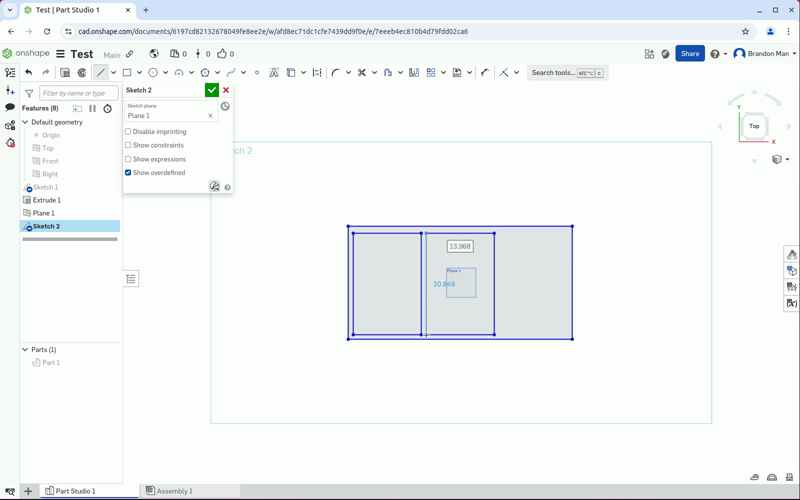
key(esc)
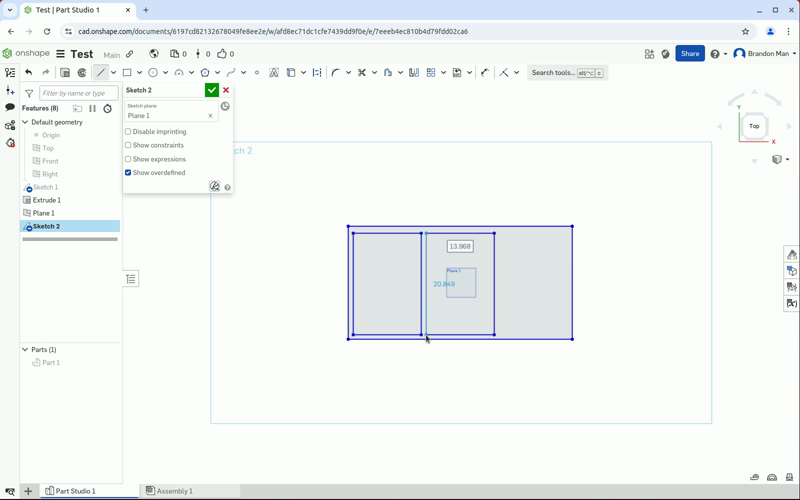
key(l)
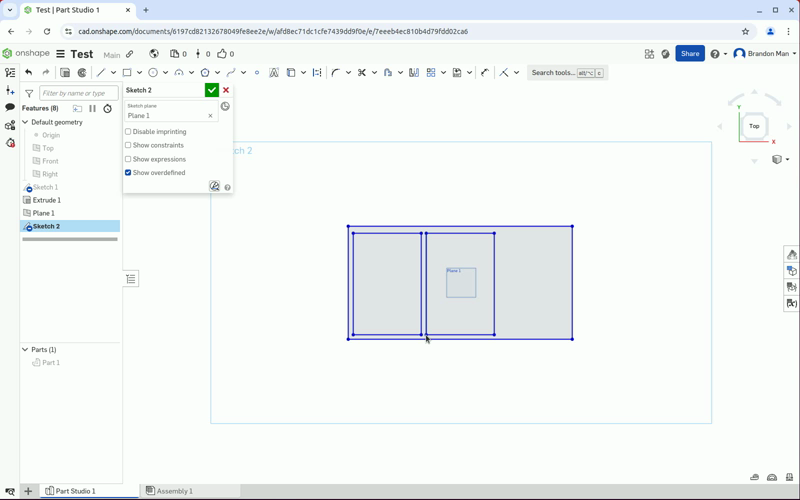
key_down(shift)
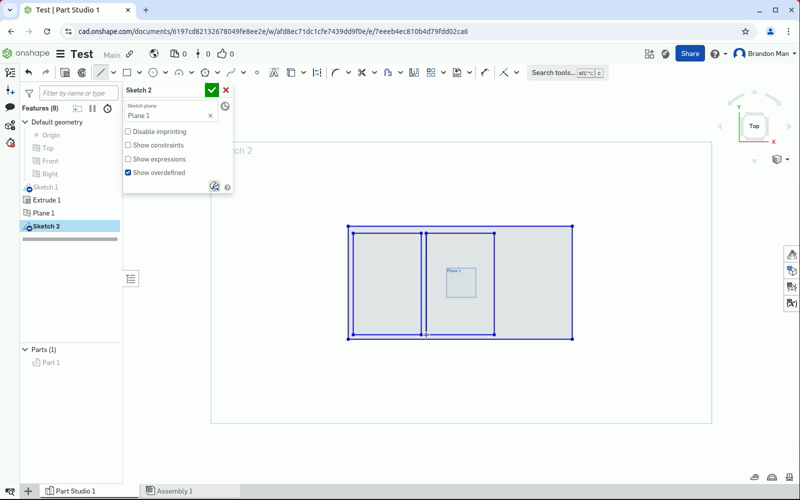
mouse_move(499, 334)
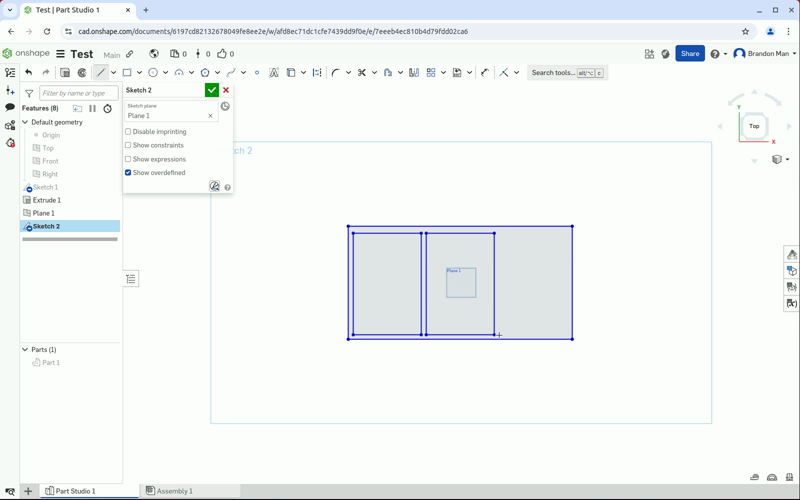
click(499, 334)
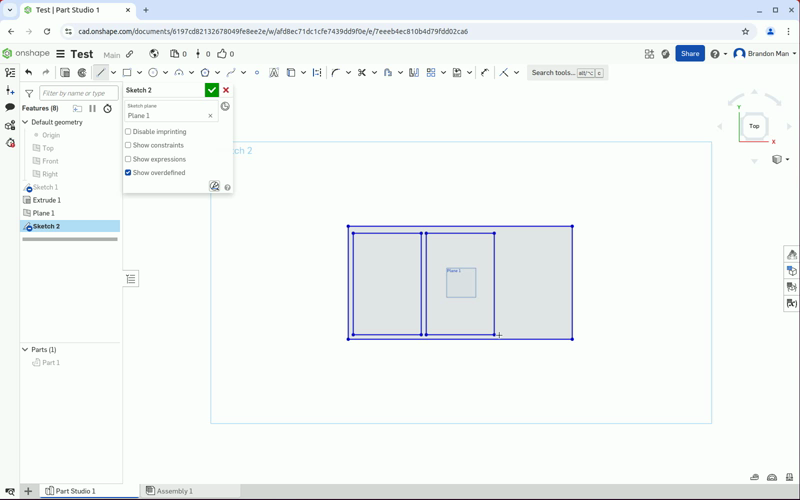
key_up(shift)
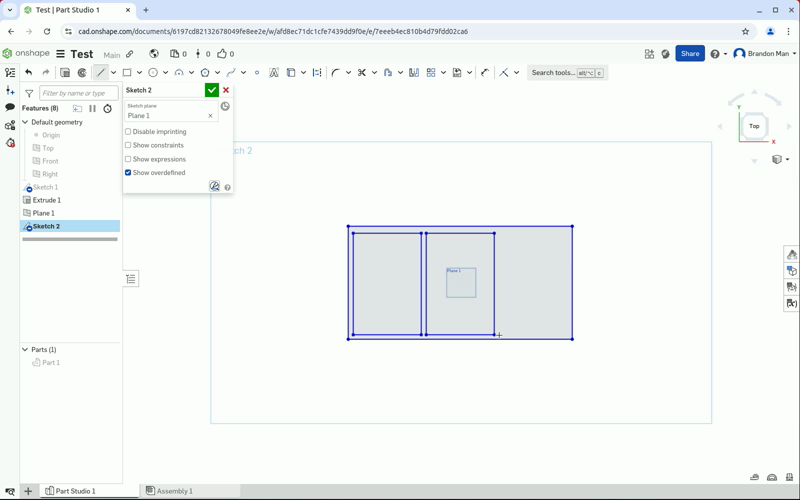
key_down(shift)
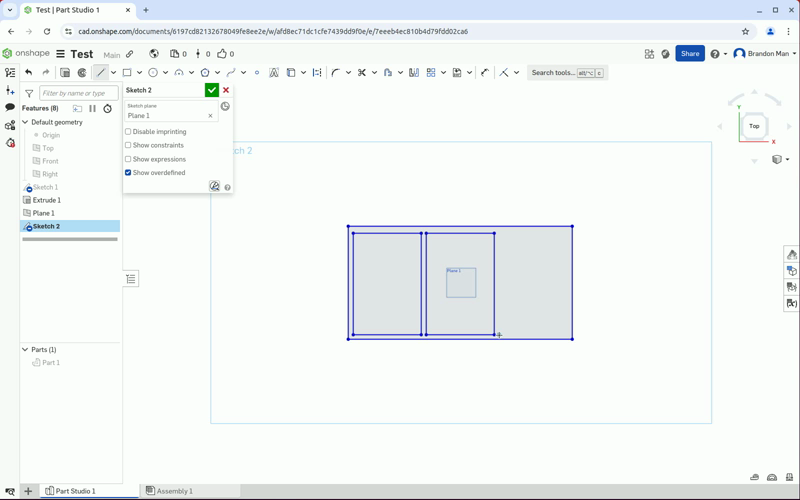
mouse_move(567, 334)
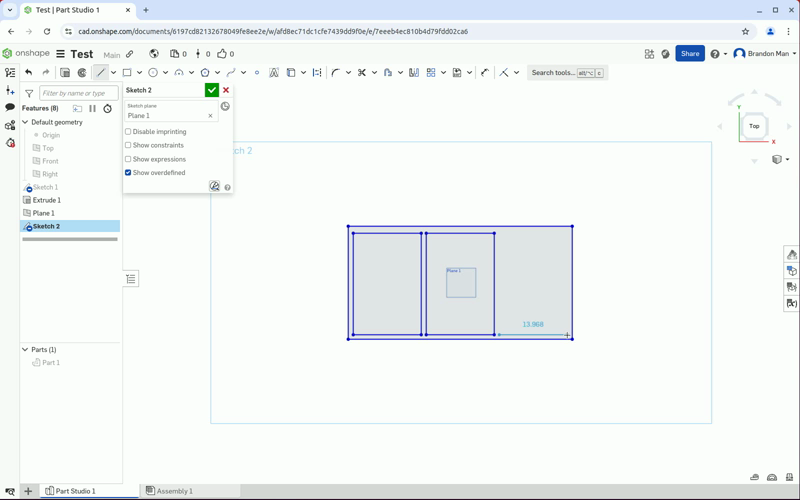
click(567, 334)
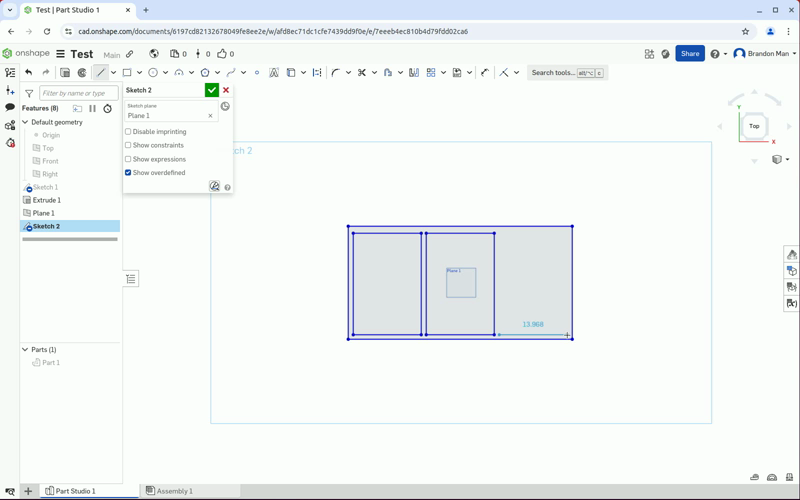
key_up(shift)
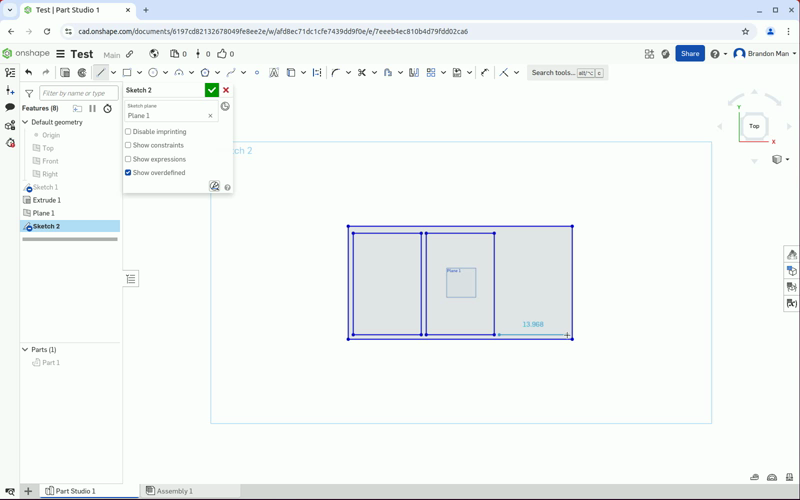
key_down(shift)
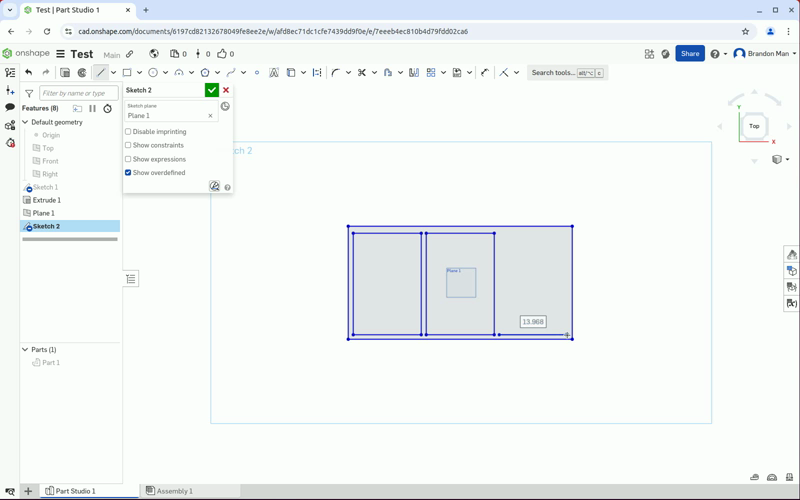
mouse_move(567, 233)
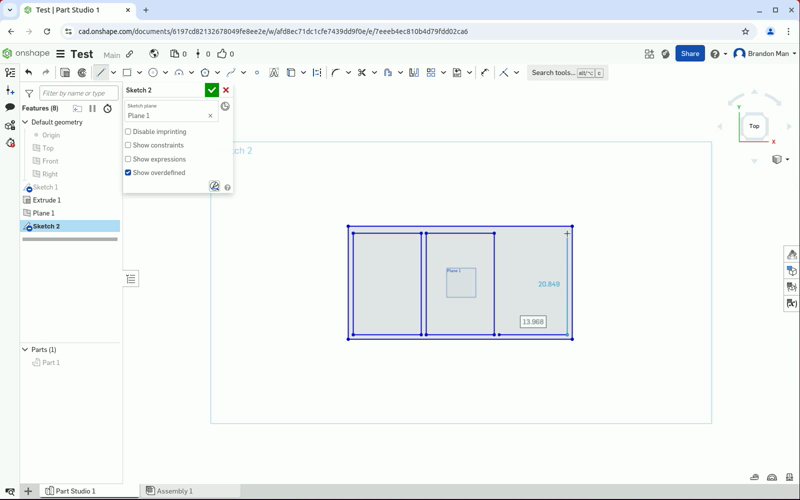
click(567, 233)
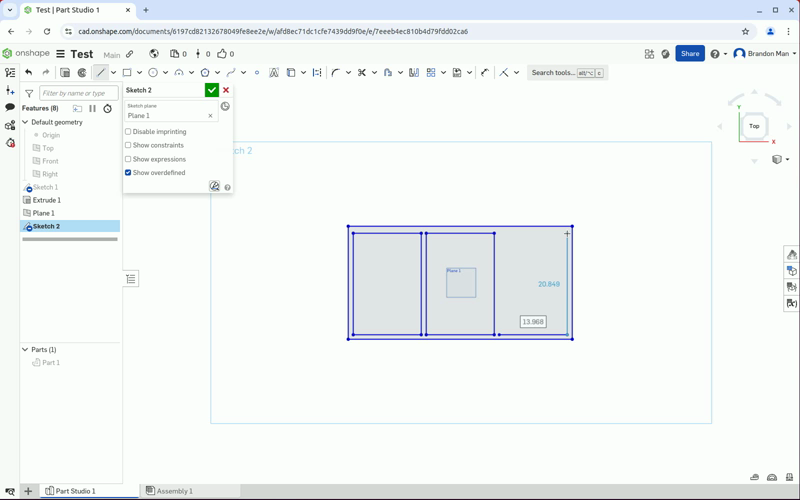
key_up(shift)
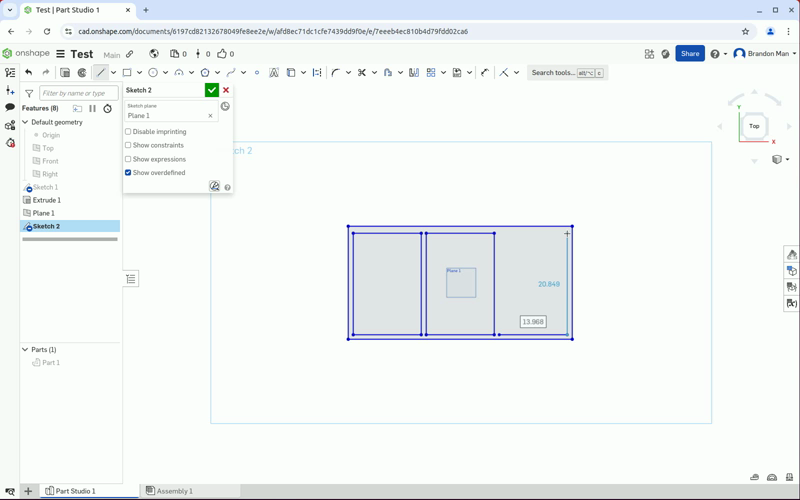
key_down(shift)
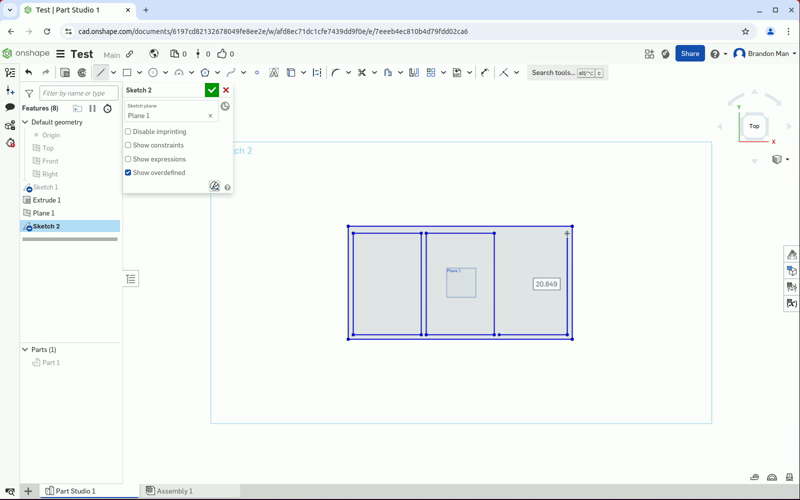
mouse_move(499, 233)
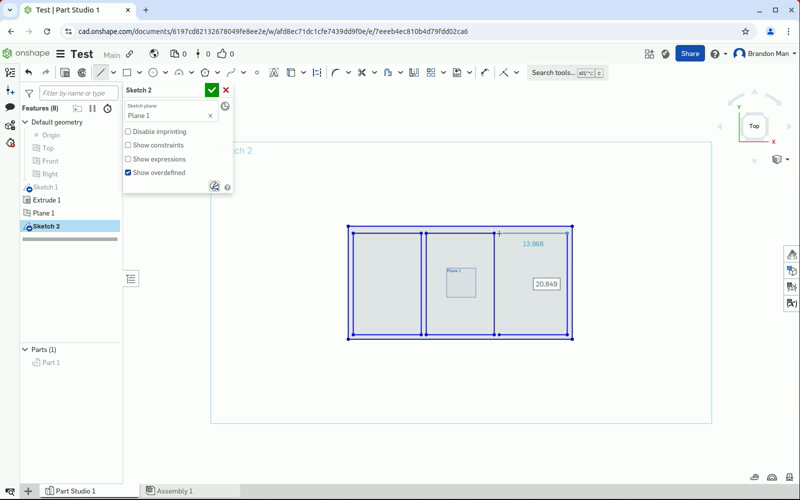
click(499, 233)
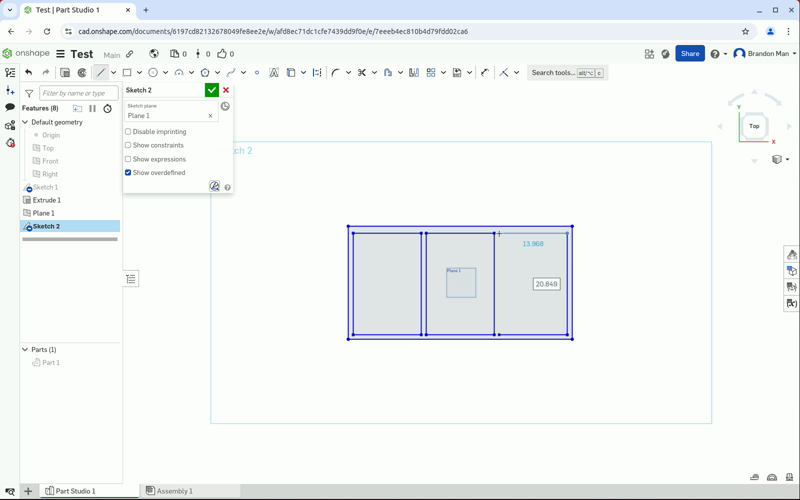
key_up(shift)
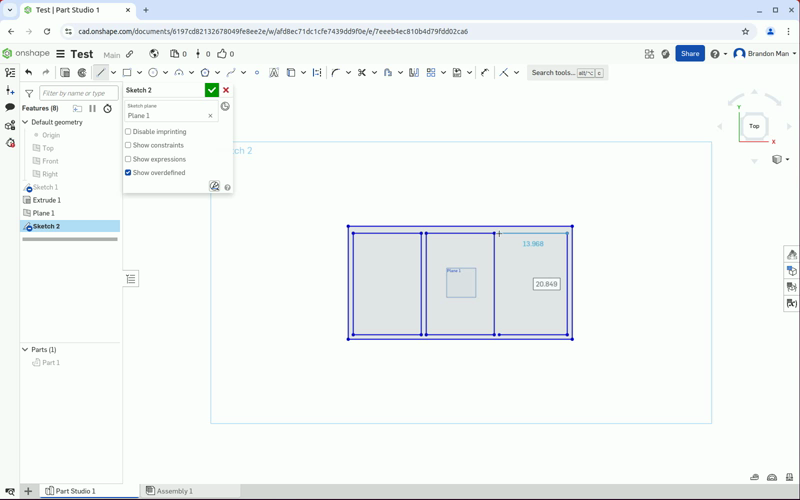
key_down(shift)
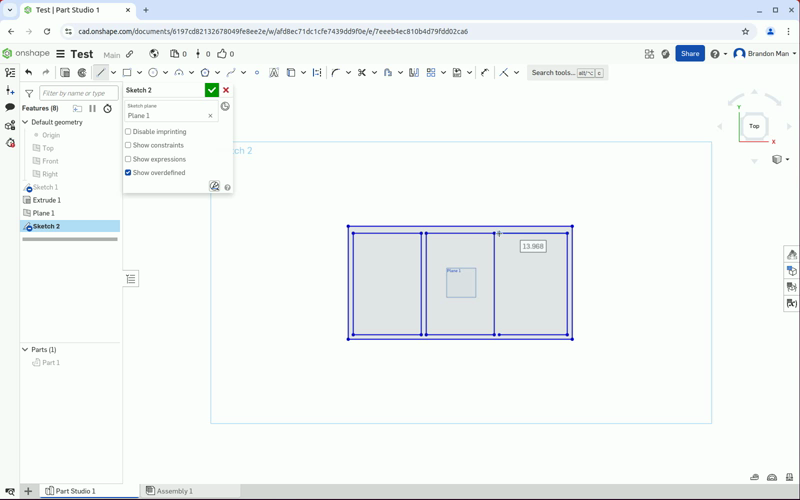
mouse_move(499, 334)
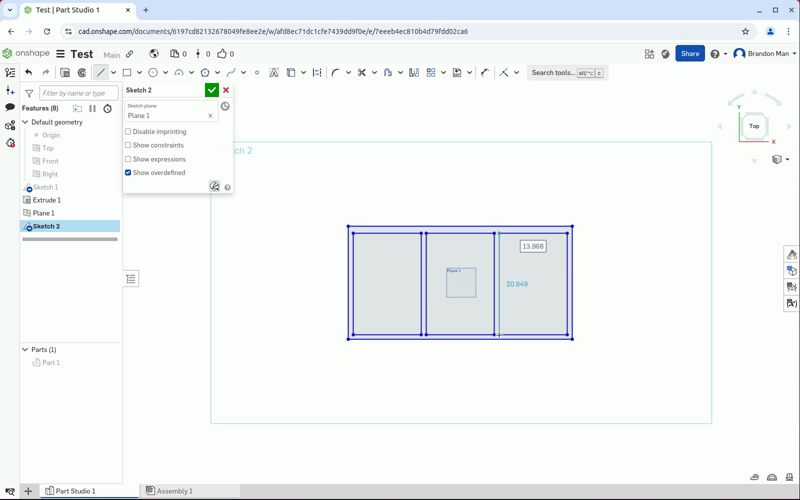
key_up(shift)
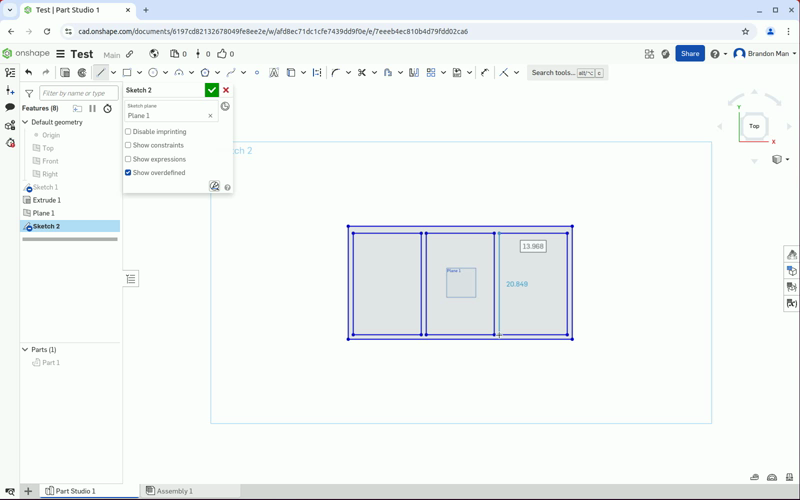
click(499, 334)
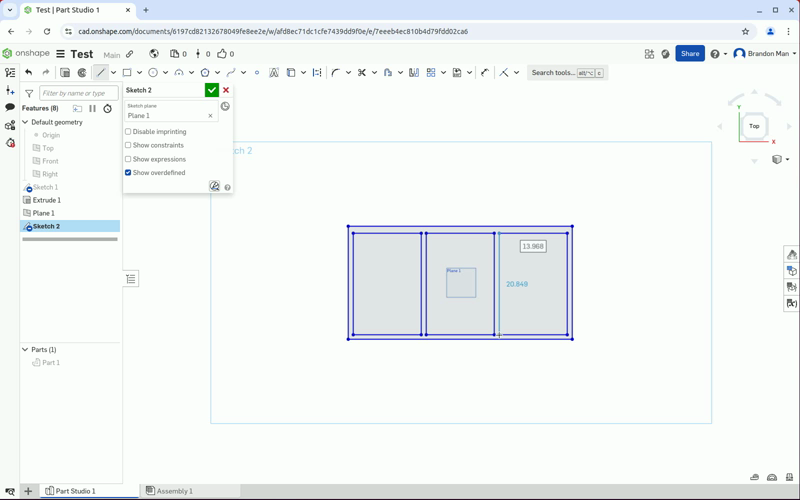
key(esc)
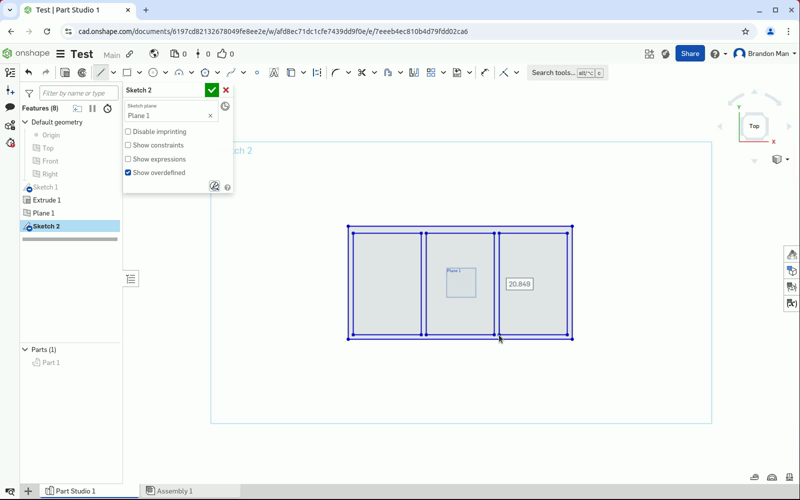
mouse_move(509, 229)
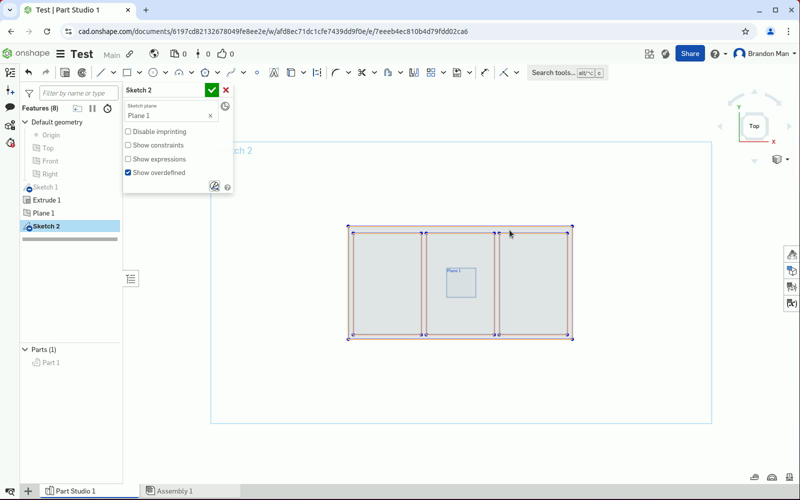
click(509, 229)
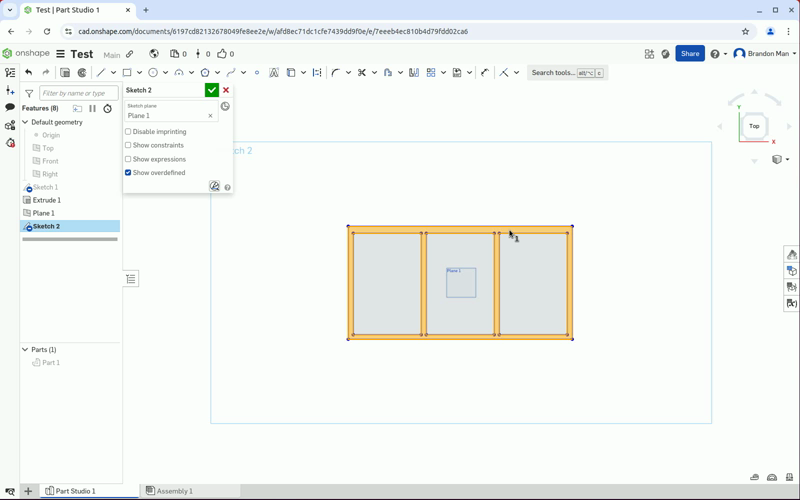
mouse_move(73, 352)
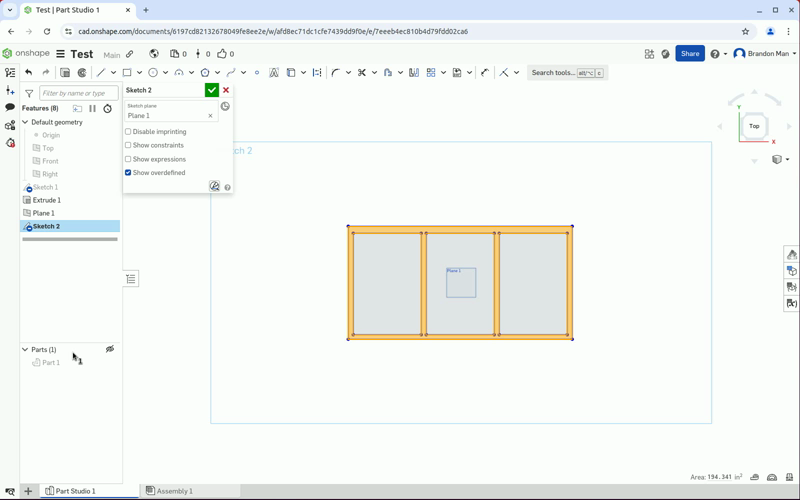
key(shift+y)
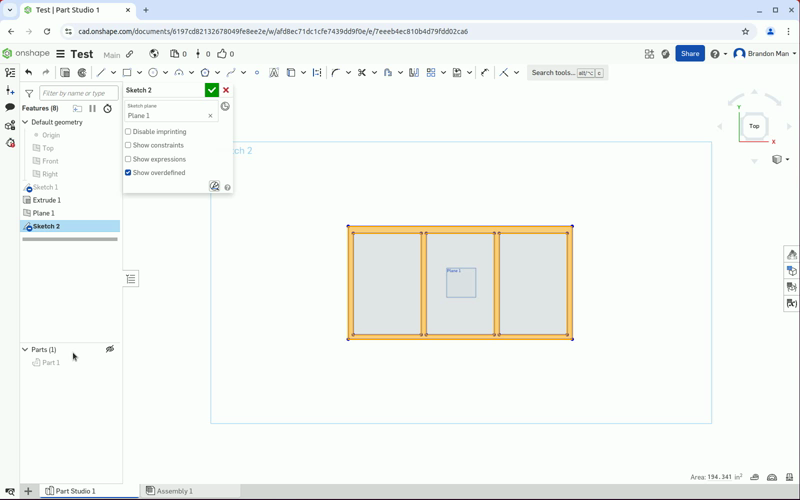
key(shift+e)
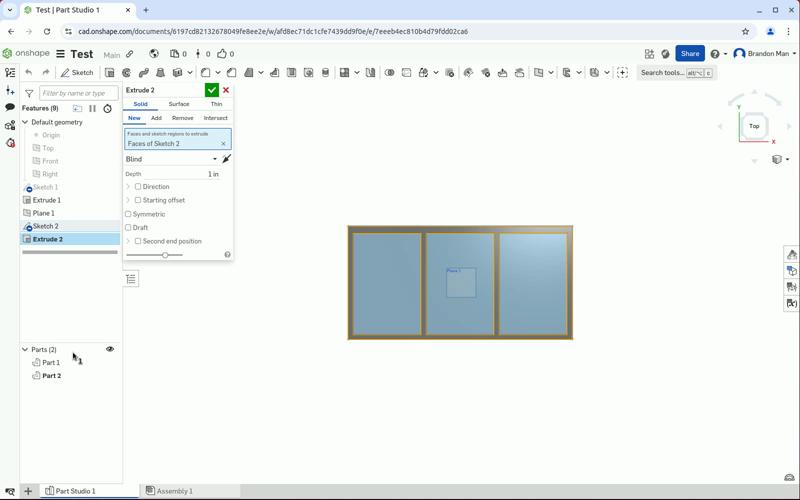
mouse_move(143, 106)
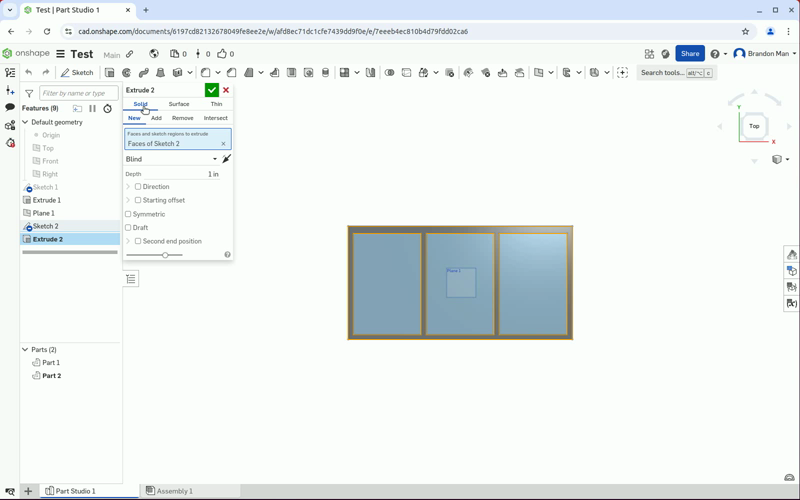
click(143, 106)
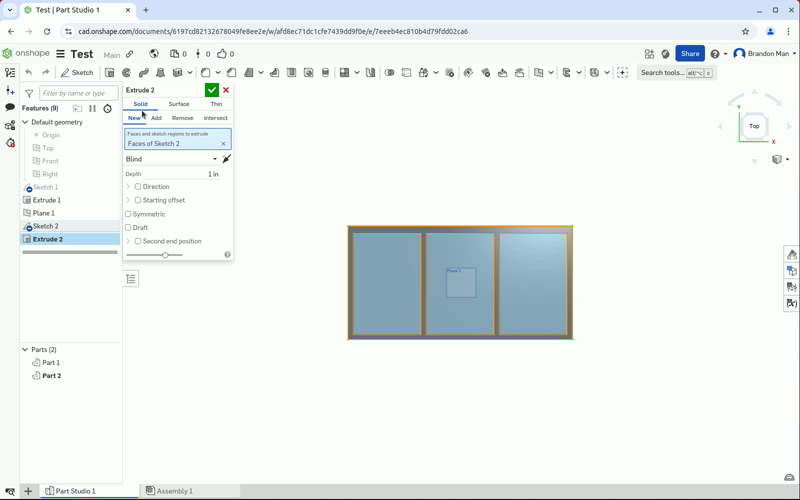
mouse_move(137, 120)
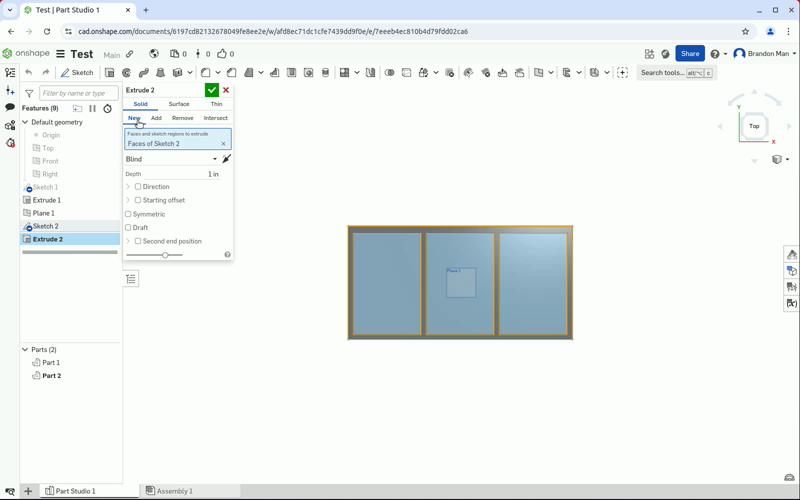
click(137, 120)
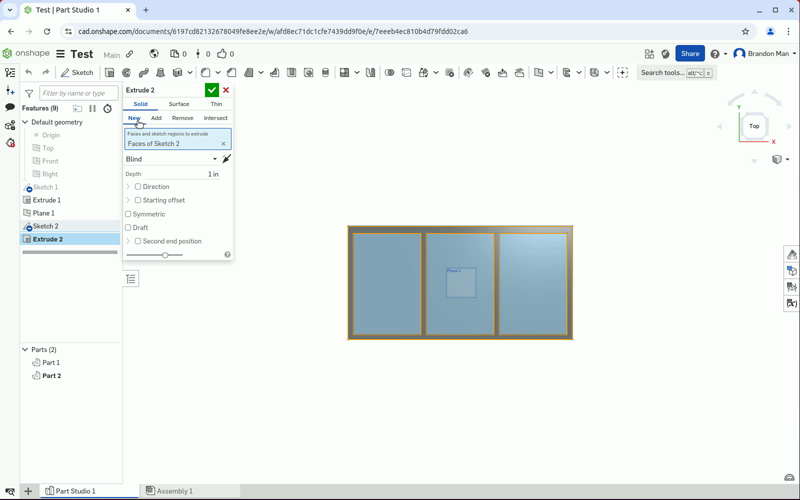
key(tab, 4)
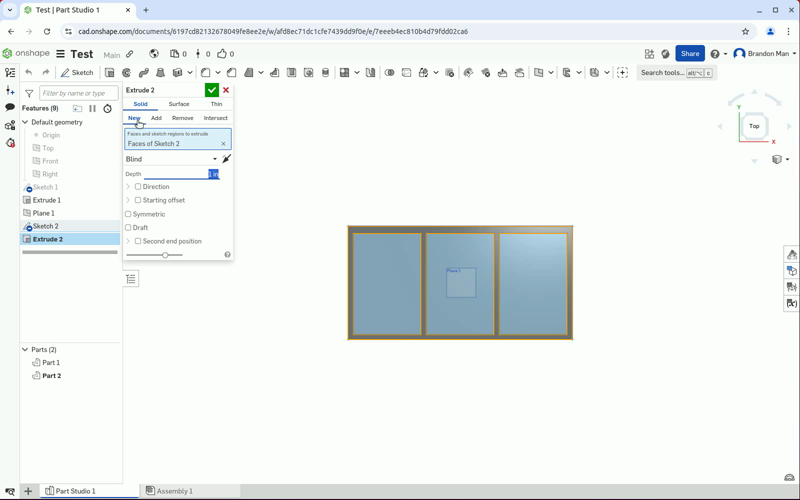
text(1.444)
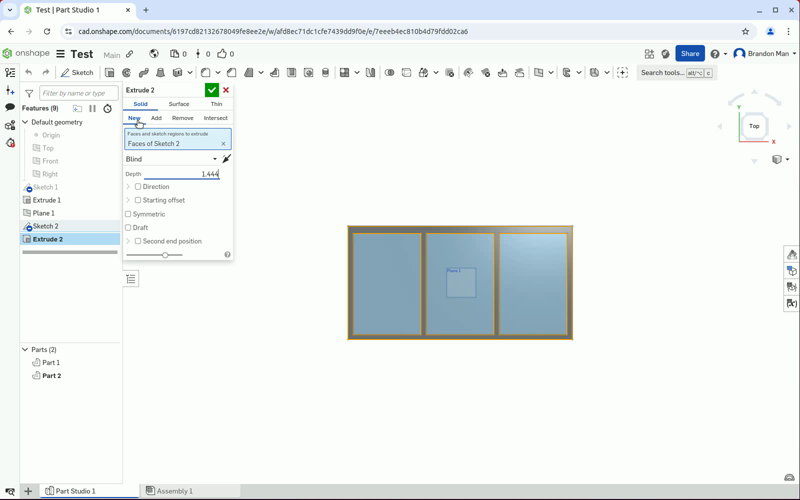
key(enter)
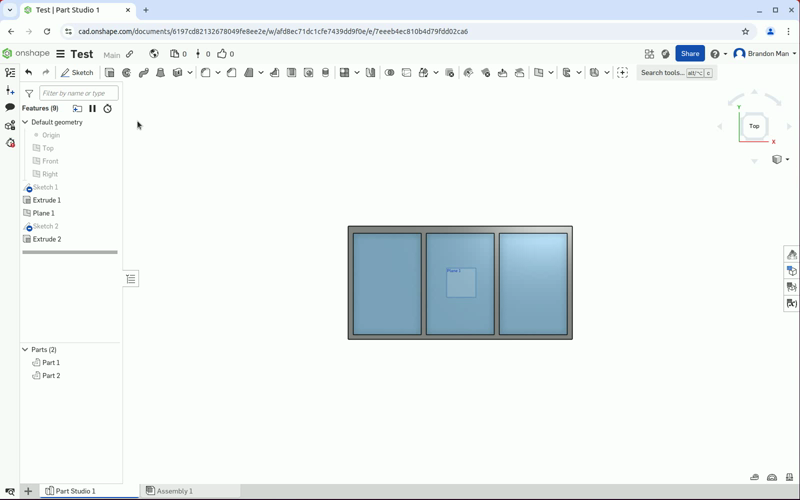
key(shift+h)
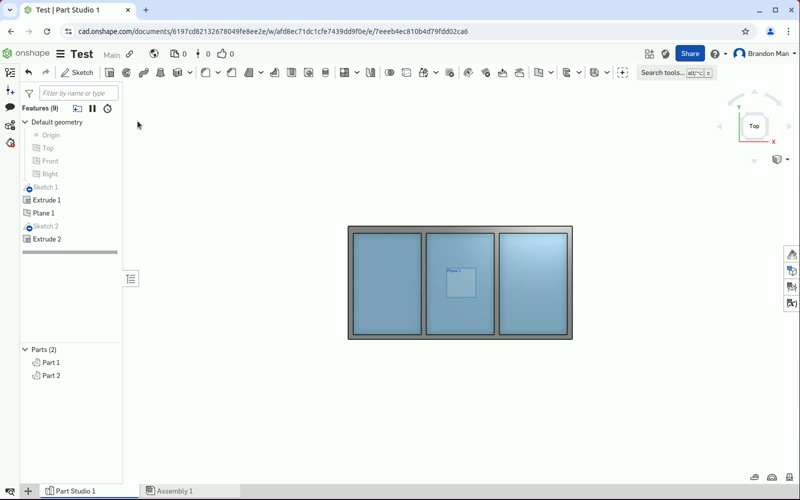
key(shift+h)
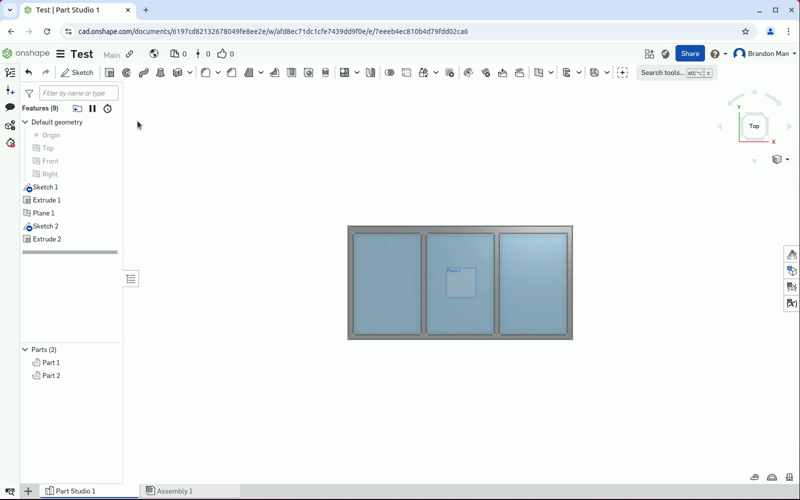
key(shift+7)
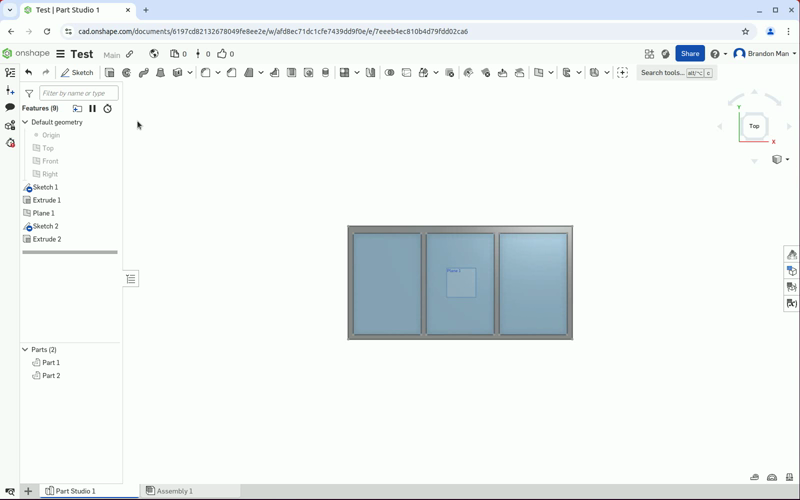
key(up, 3)
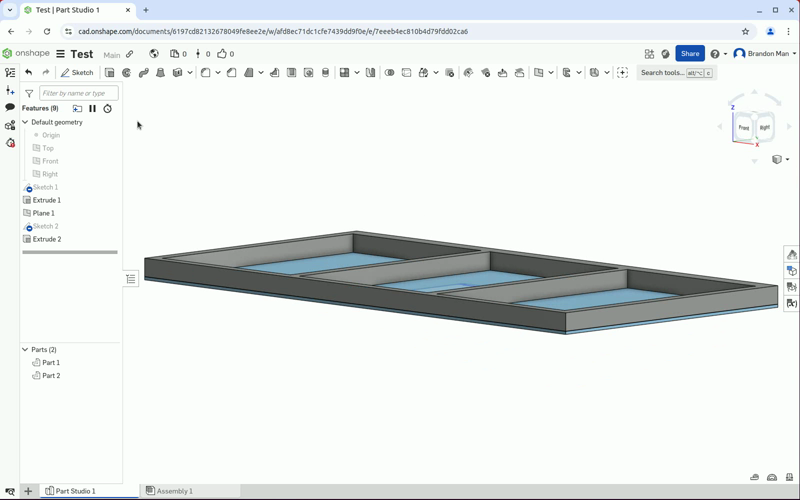
key(left, 3)
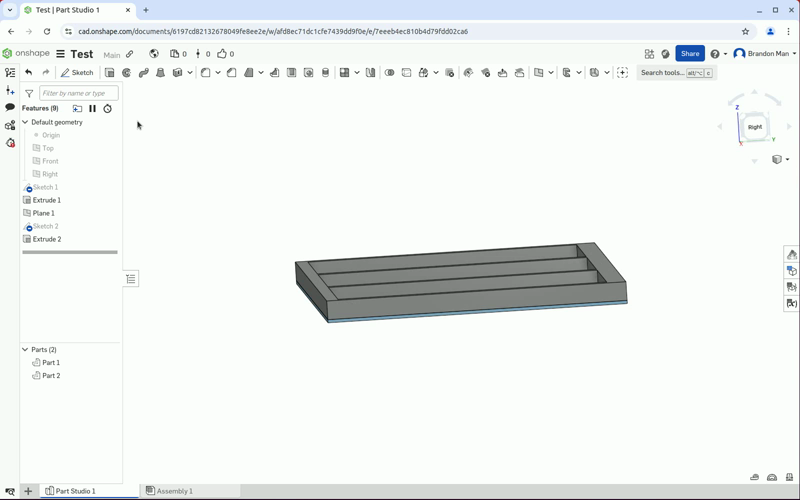
key(right, 3)
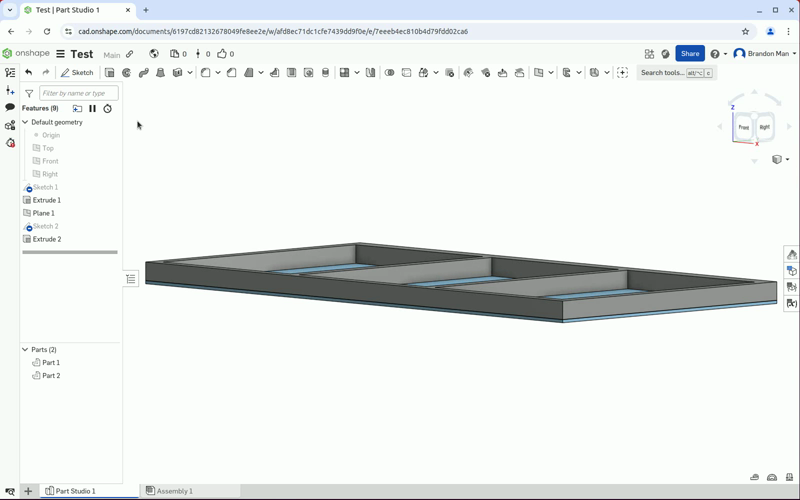
key(down, 3)
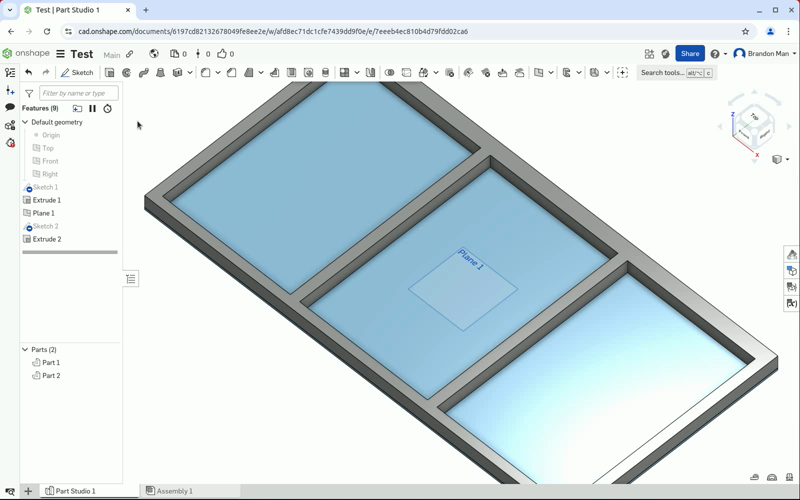
mouse_move(73, 189)
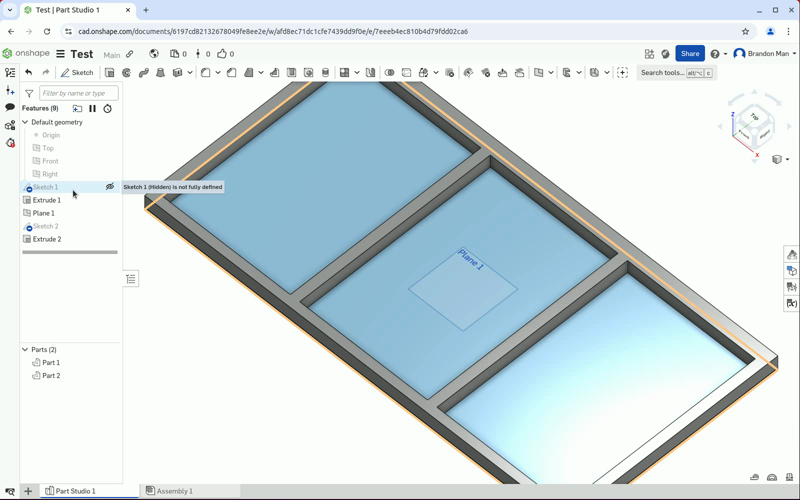
click(73, 189)